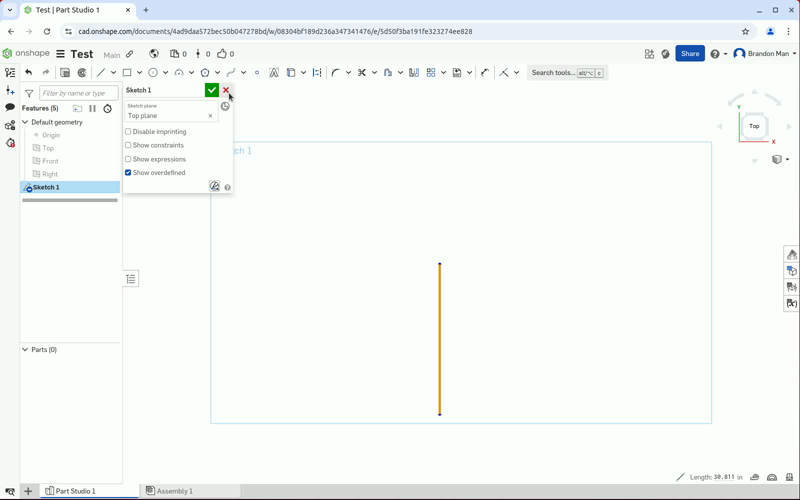
key(shift+h)
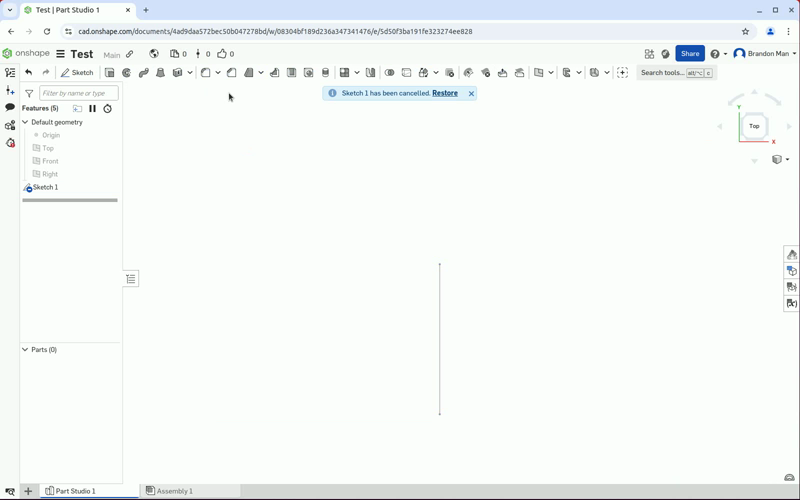
key(shift+s)
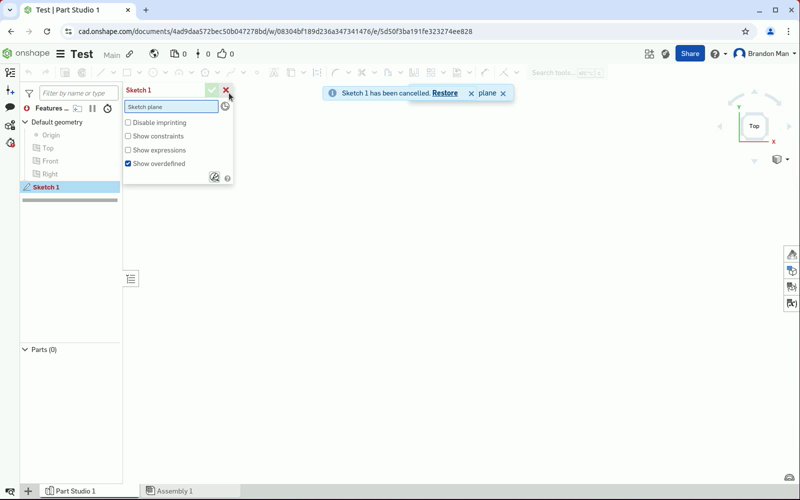
mouse_move(73, 150)
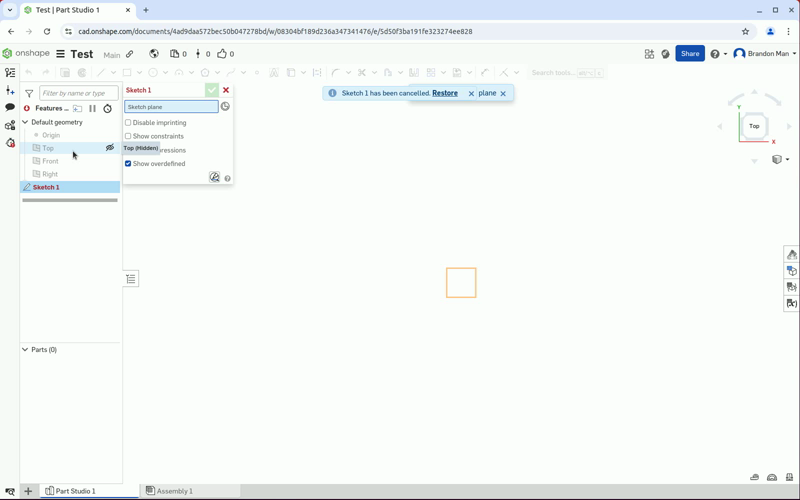
click(73, 150)
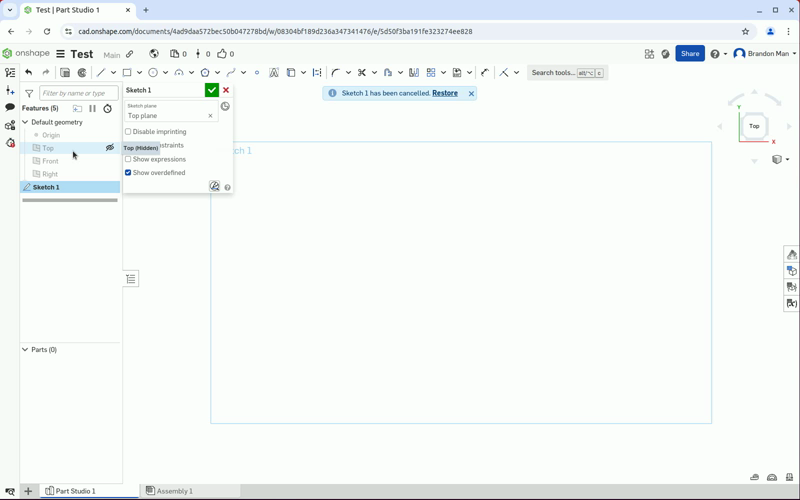
mouse_move(73, 352)
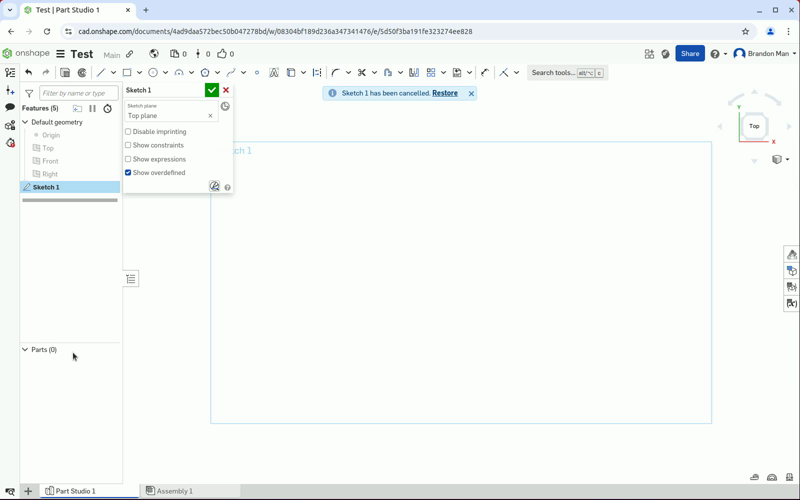
key(y)
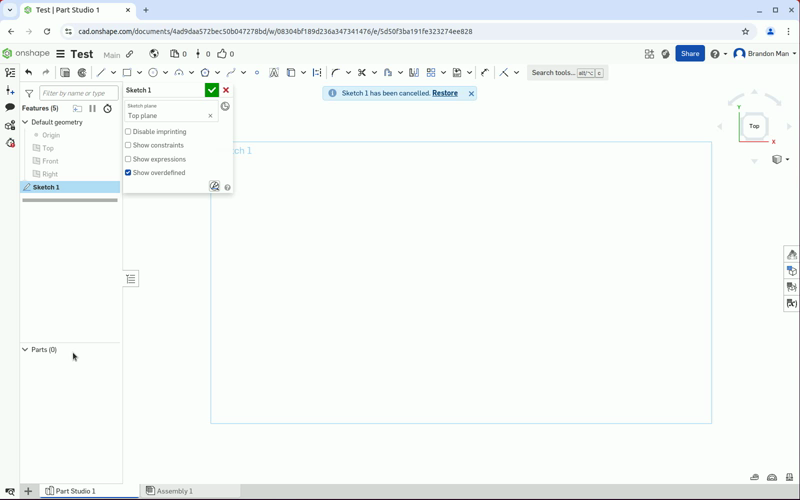
key(l)
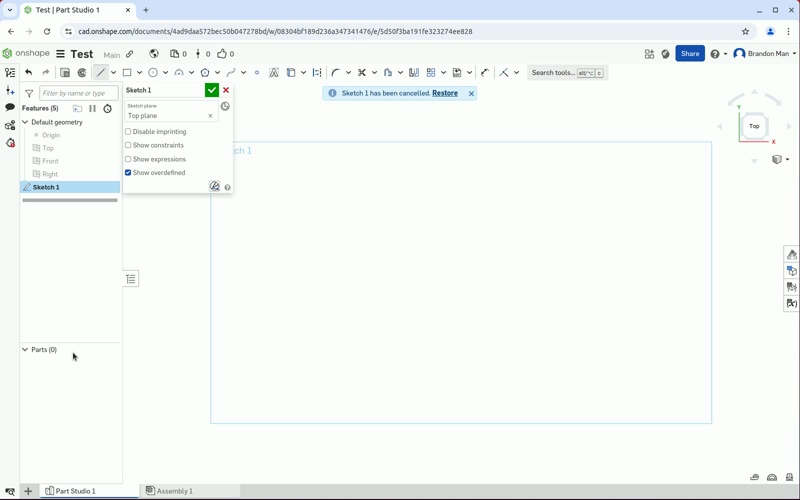
key_down(shift)
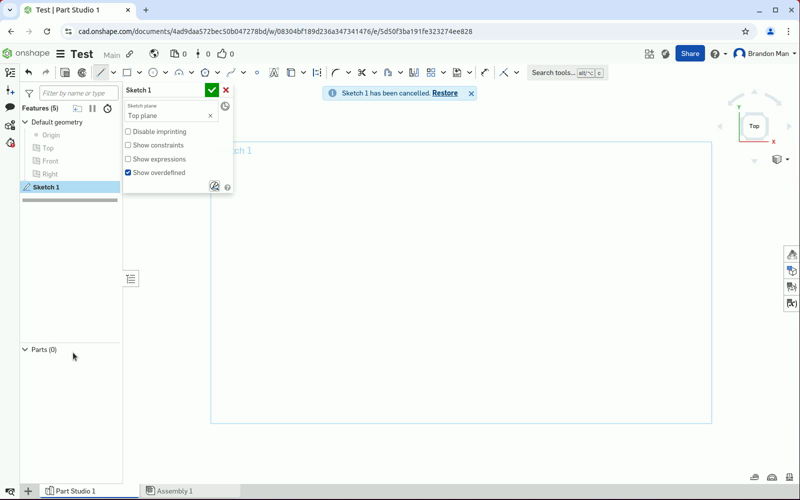
mouse_move(433, 322)
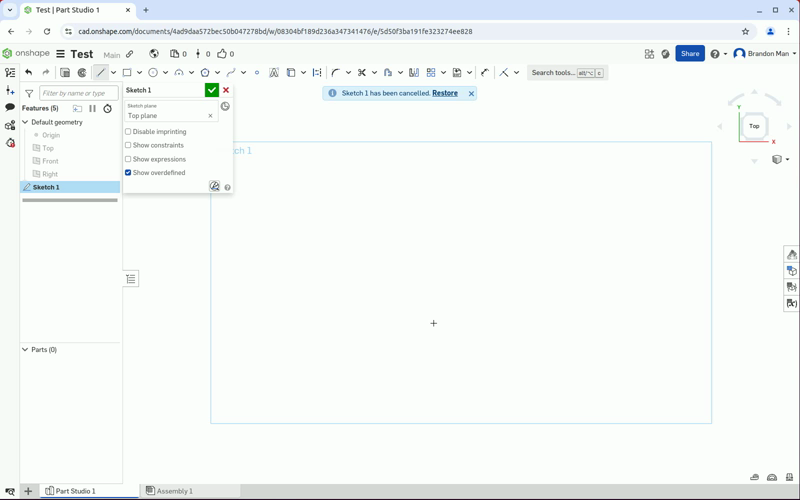
click(433, 322)
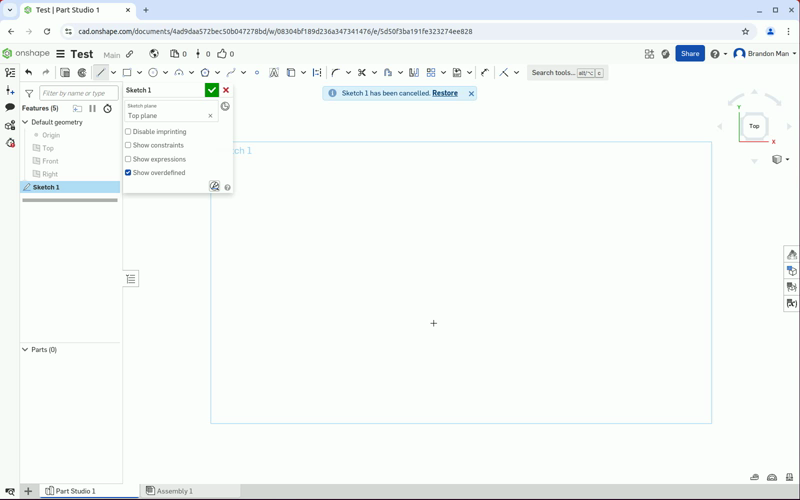
key_up(shift)
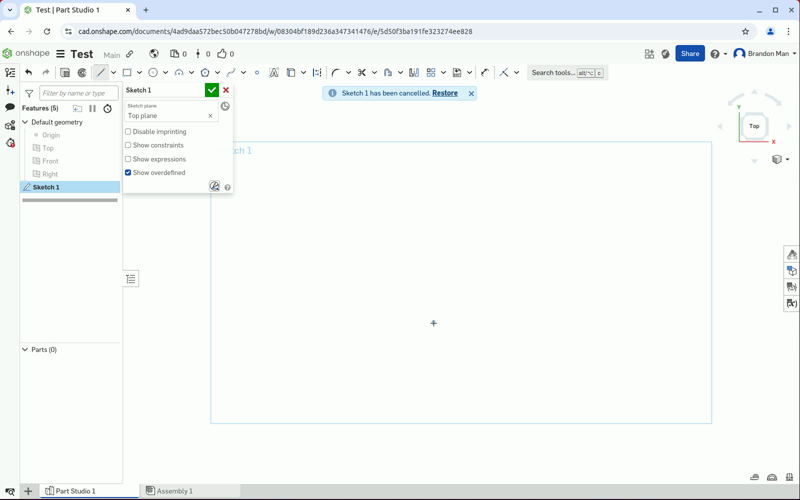
key_down(shift)
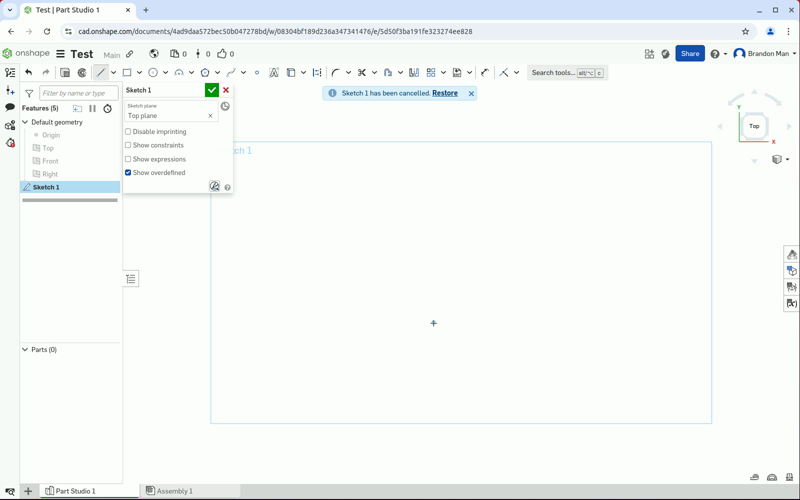
mouse_move(560, 322)
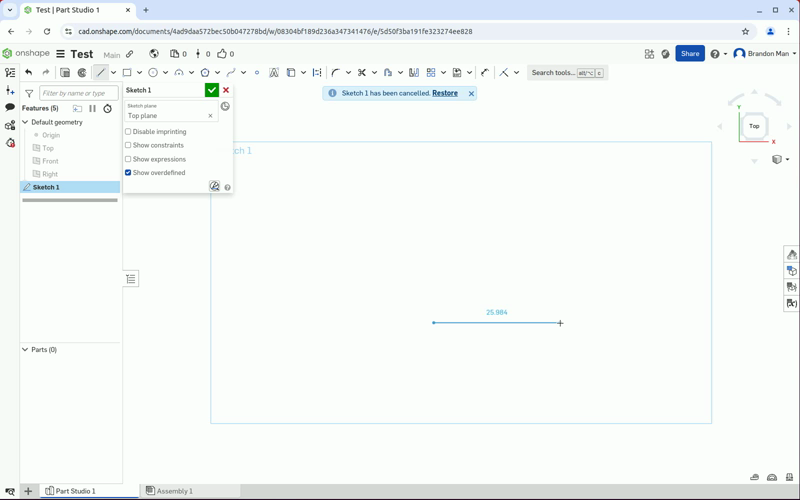
click(560, 322)
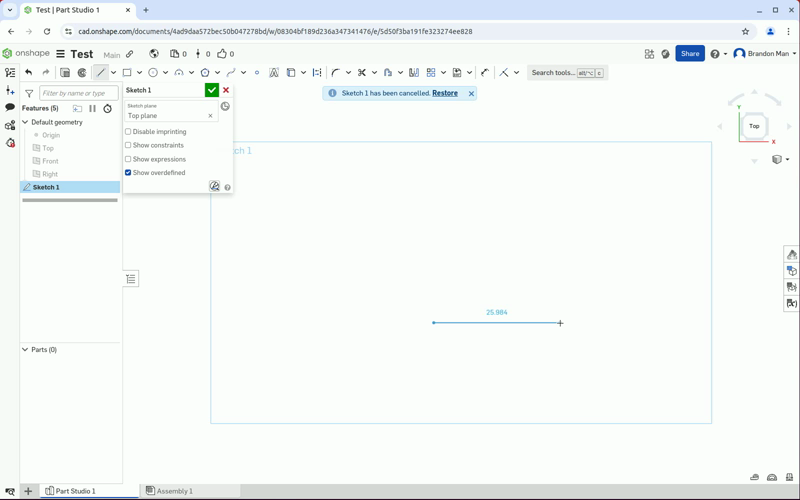
key_up(shift)
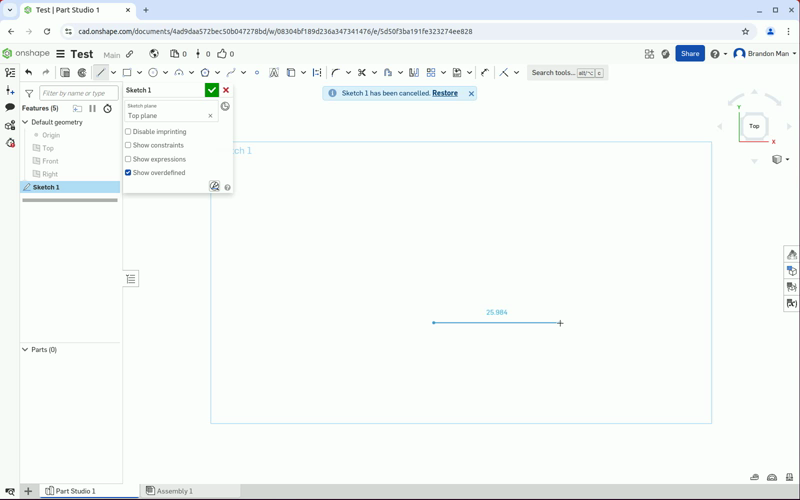
key_down(shift)
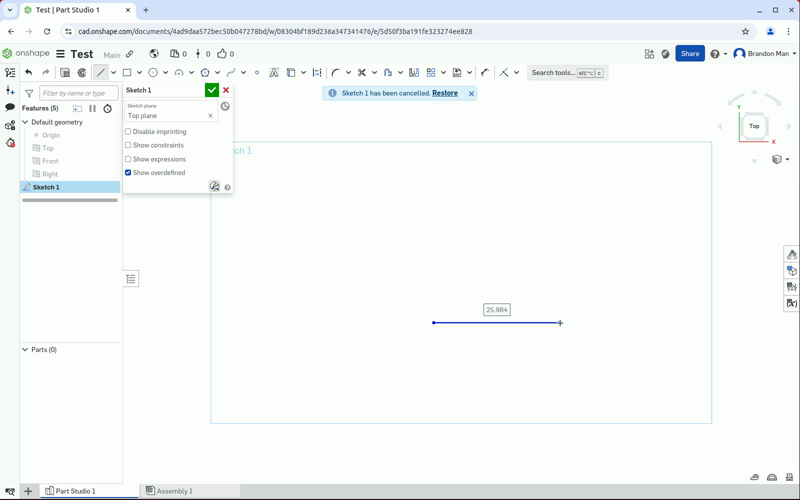
mouse_move(560, 196)
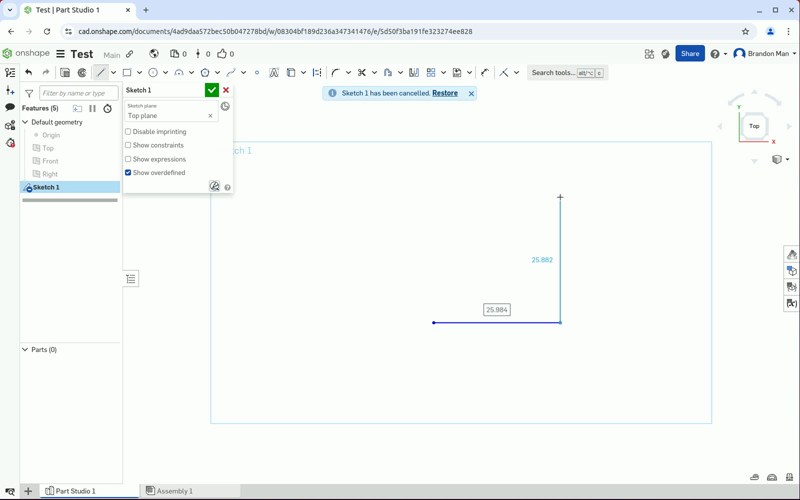
click(560, 196)
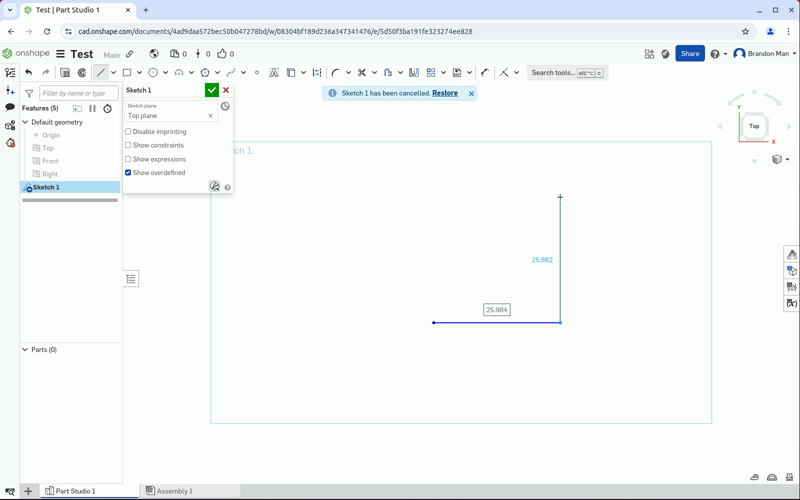
key_up(shift)
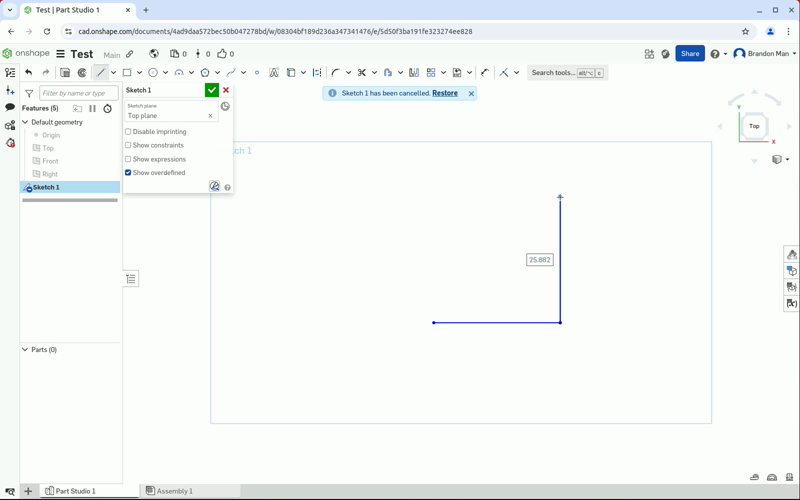
key_down(shift)
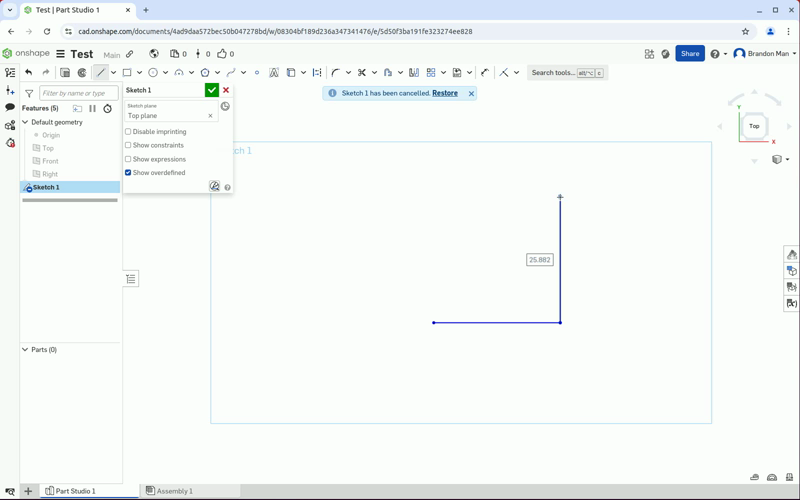
mouse_move(433, 196)
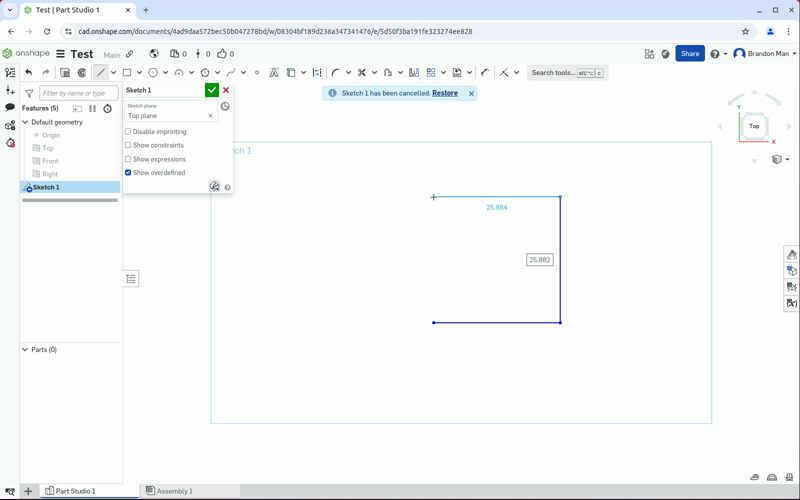
click(433, 196)
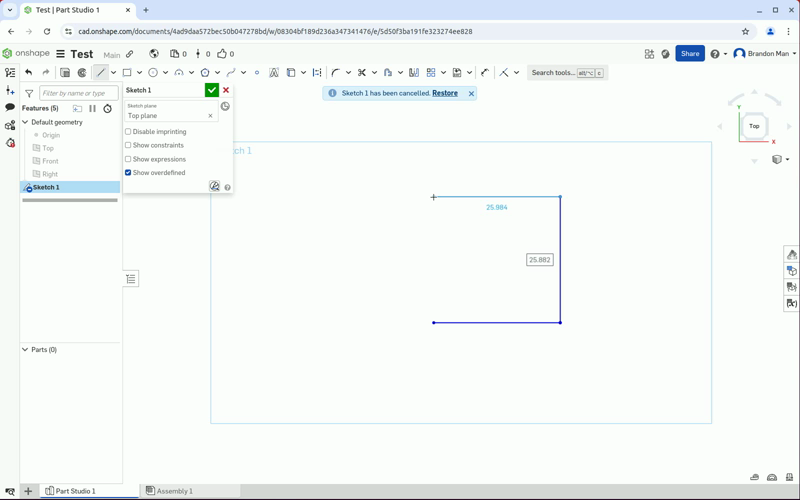
key_up(shift)
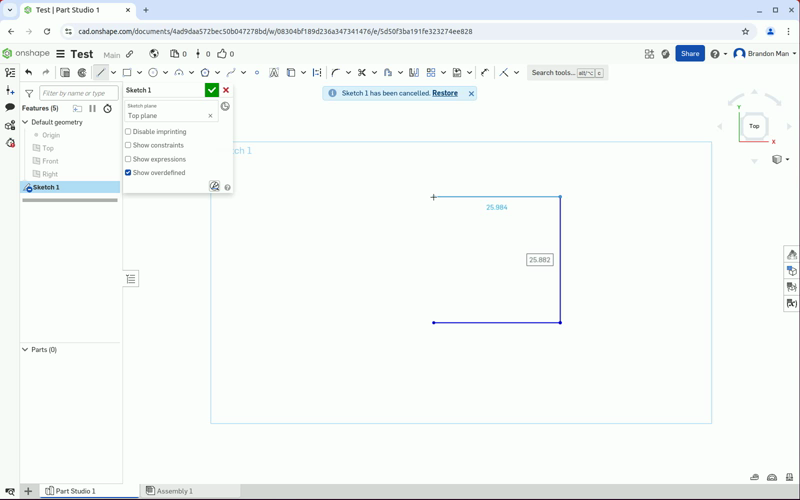
key_down(shift)
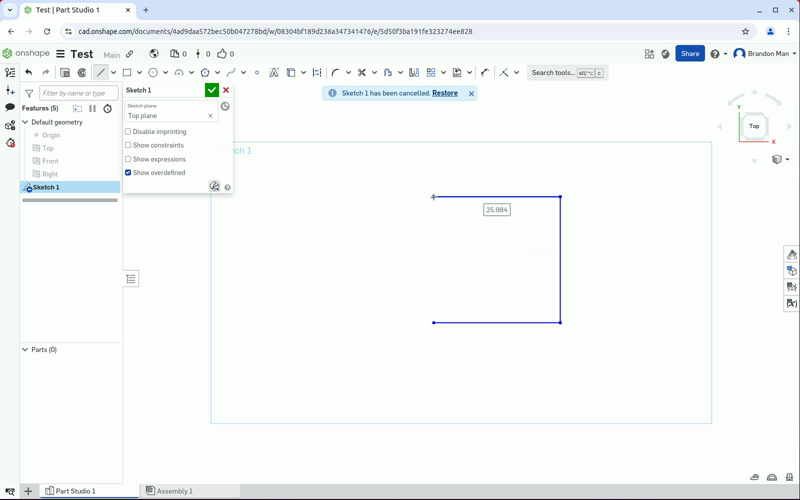
mouse_move(433, 322)
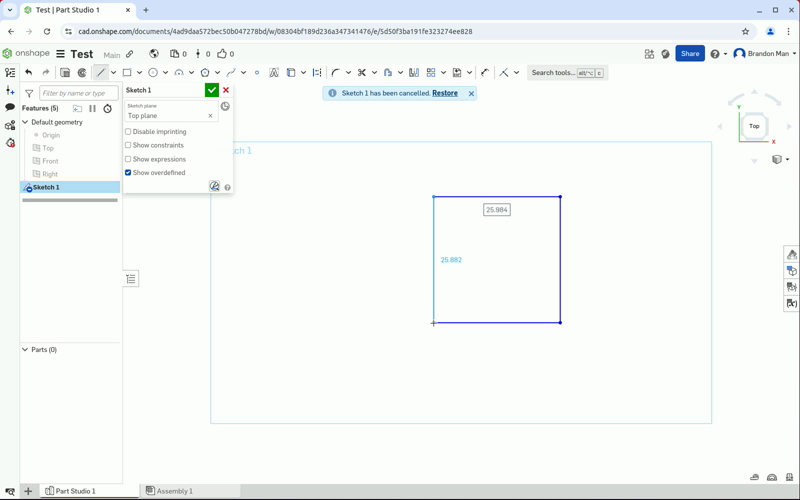
key_up(shift)
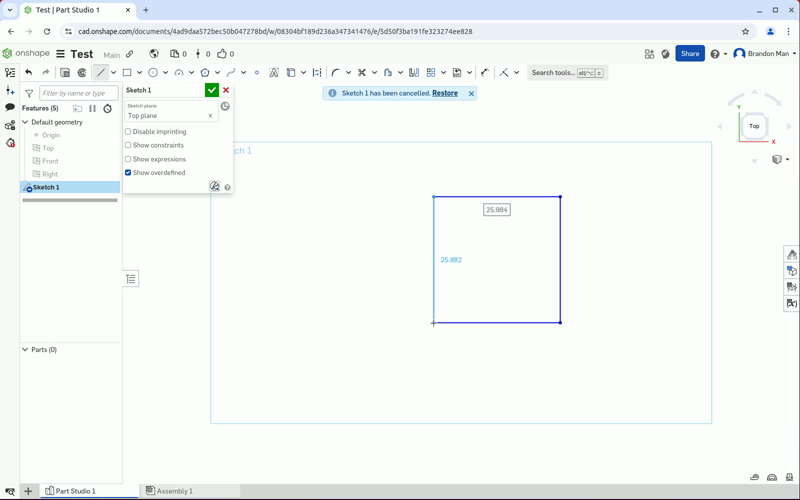
click(433, 322)
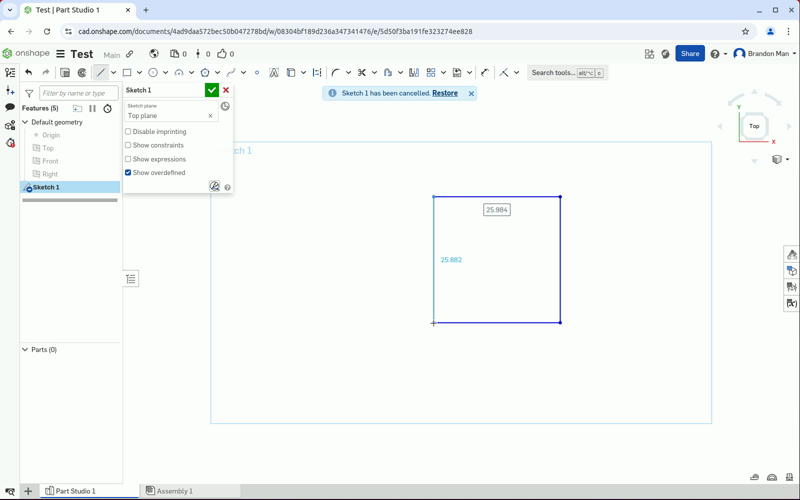
key(esc)
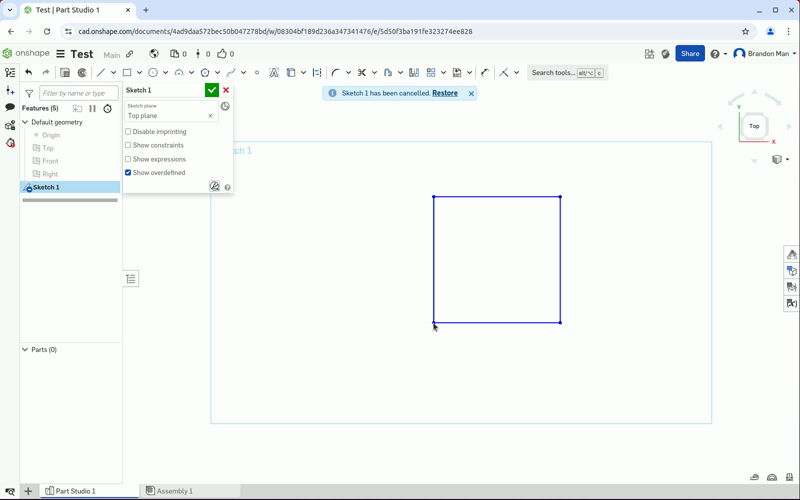
key(l)
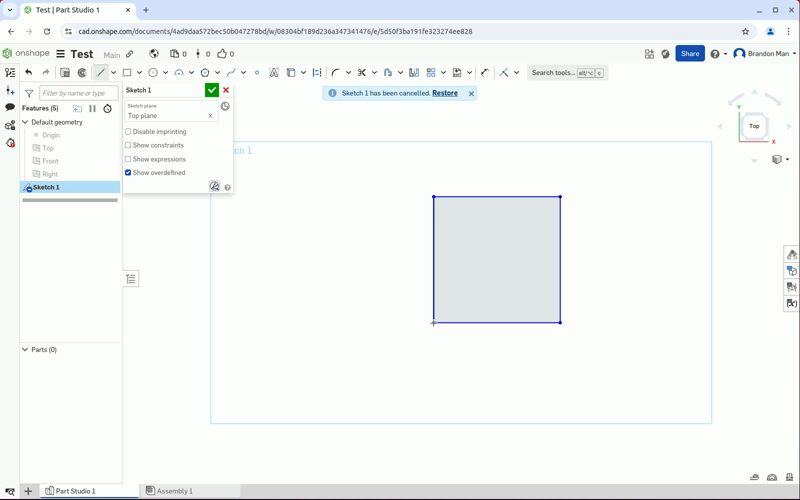
key_down(shift)
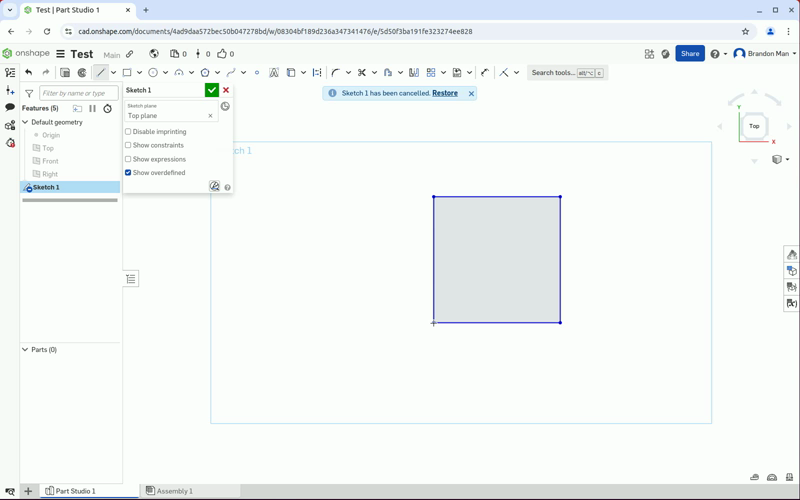
mouse_move(443, 313)
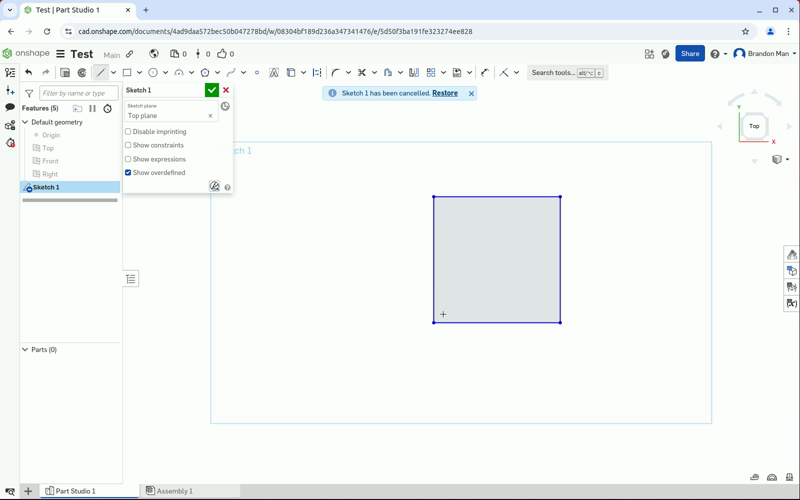
click(443, 313)
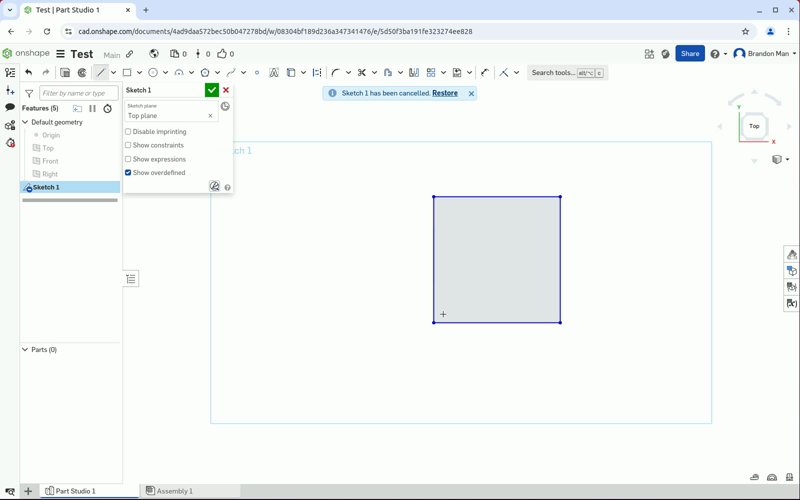
key_up(shift)
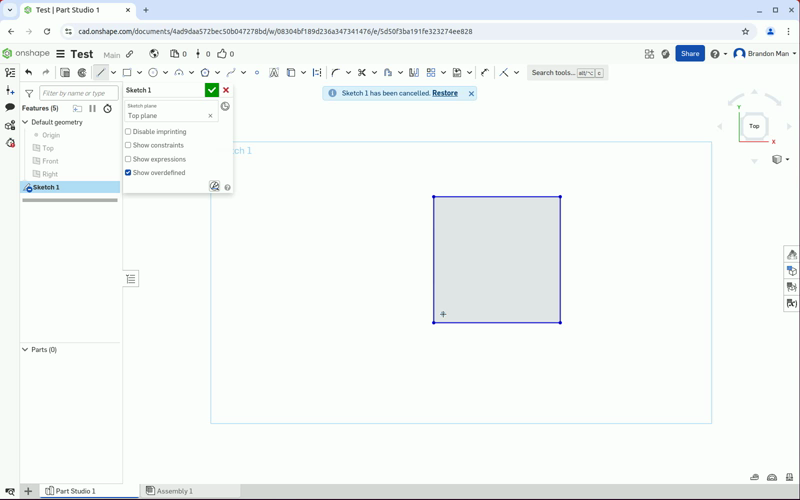
key_down(shift)
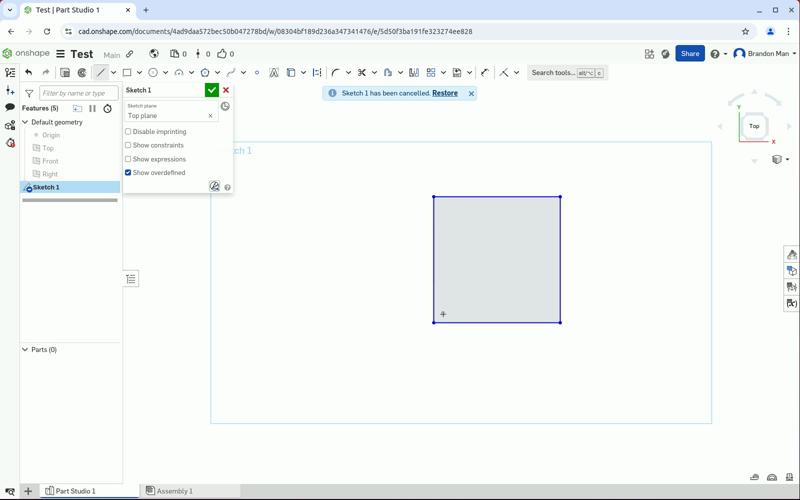
mouse_move(550, 313)
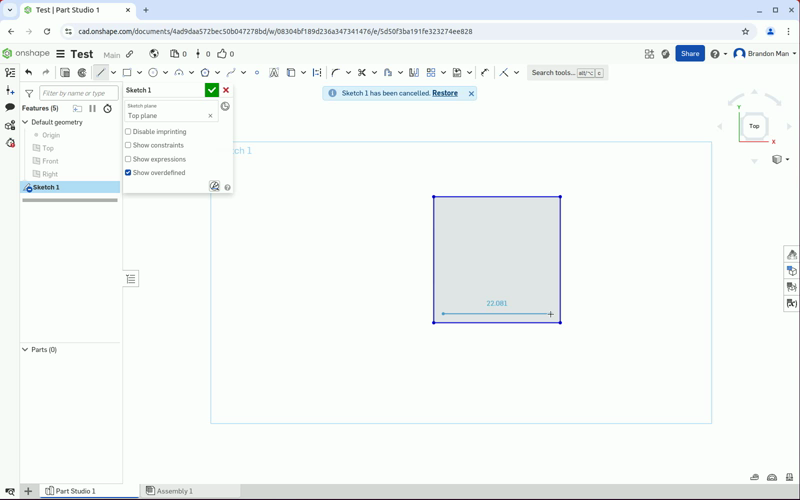
click(550, 313)
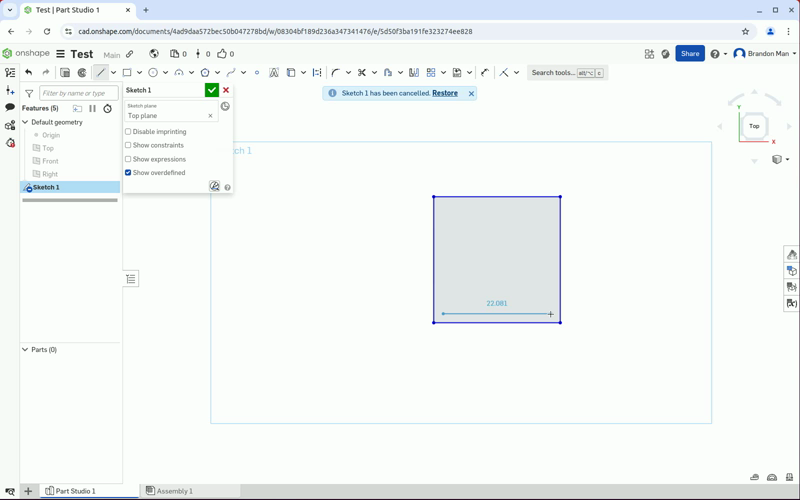
key_up(shift)
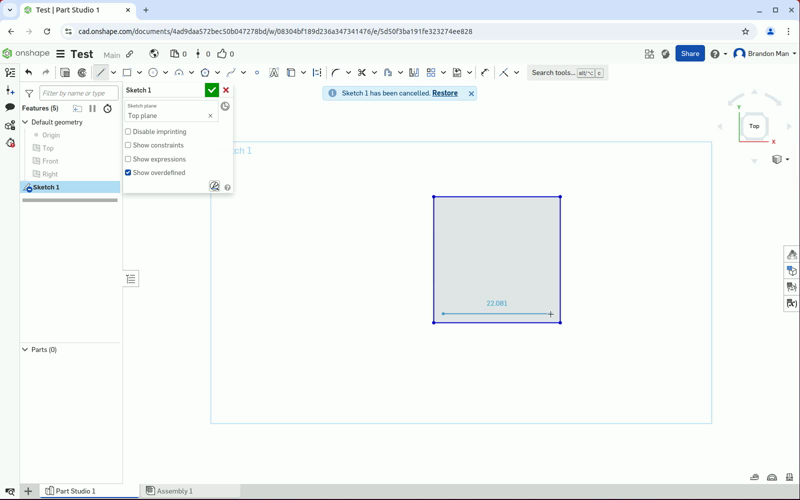
key_down(shift)
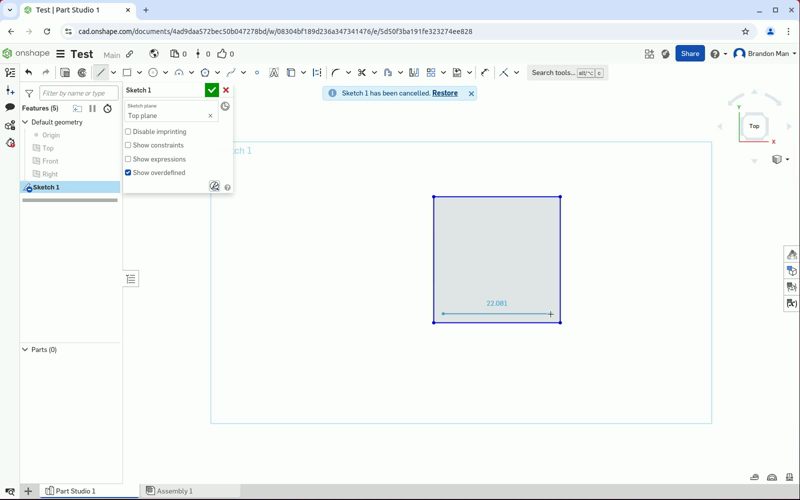
mouse_move(550, 205)
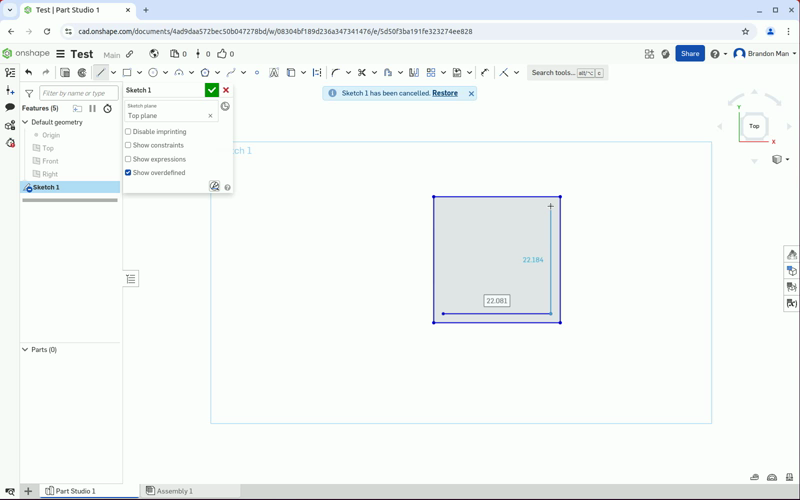
click(550, 205)
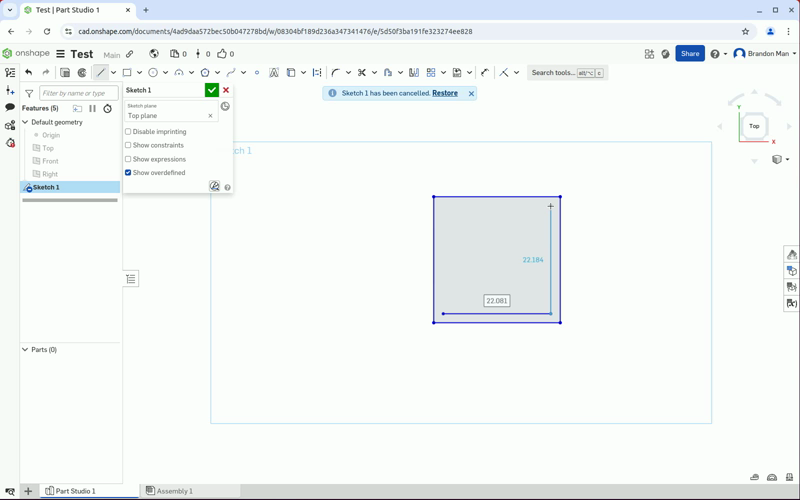
key_up(shift)
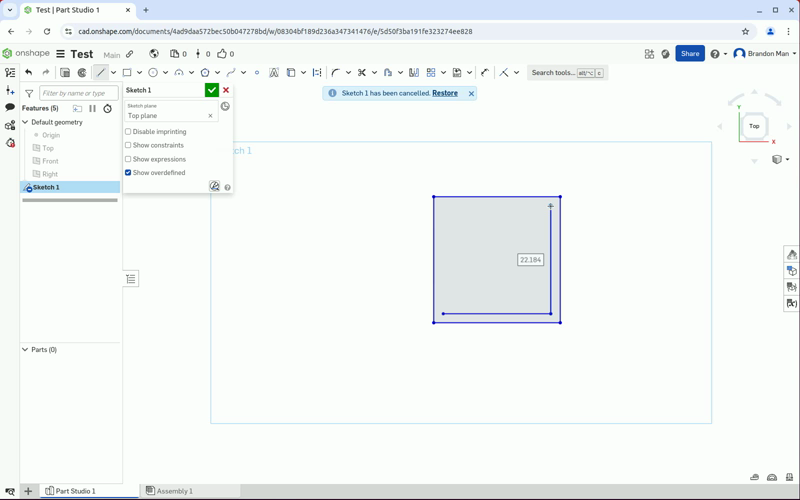
key_down(shift)
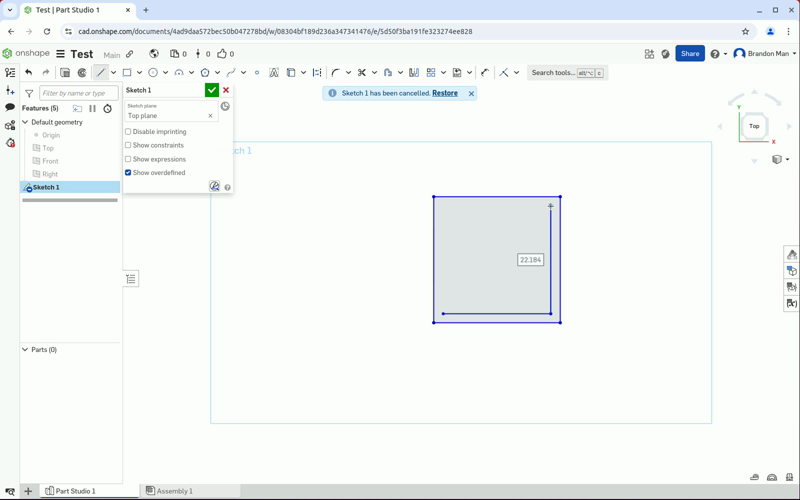
mouse_move(443, 205)
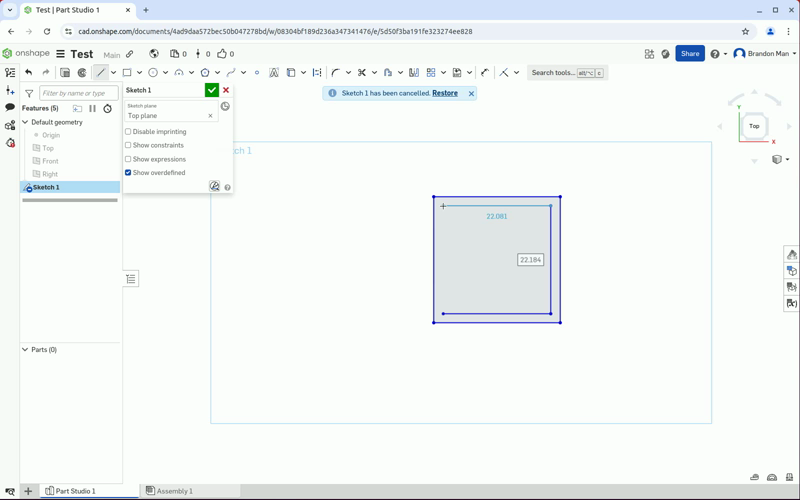
click(443, 205)
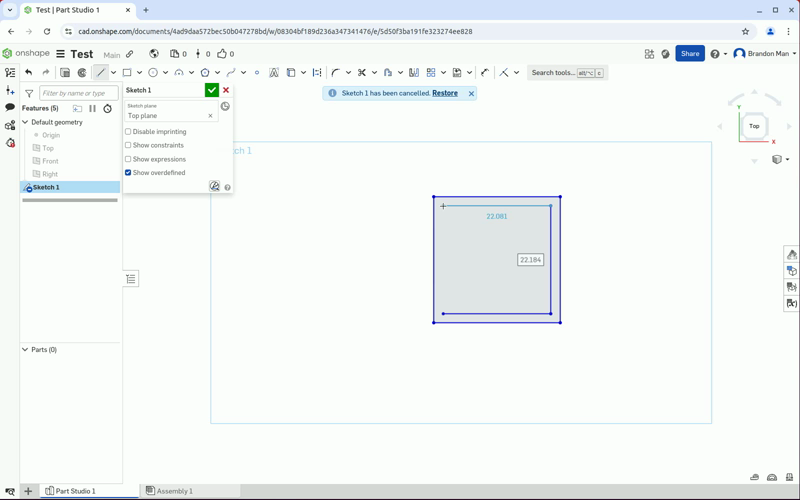
key_up(shift)
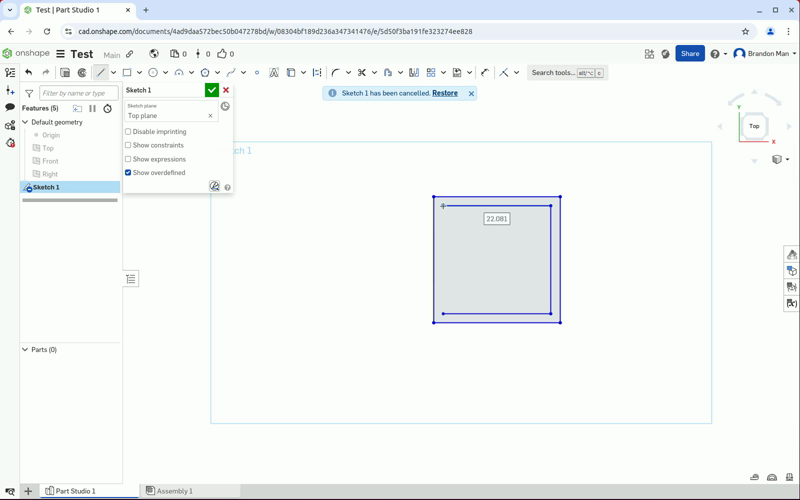
key_down(shift)
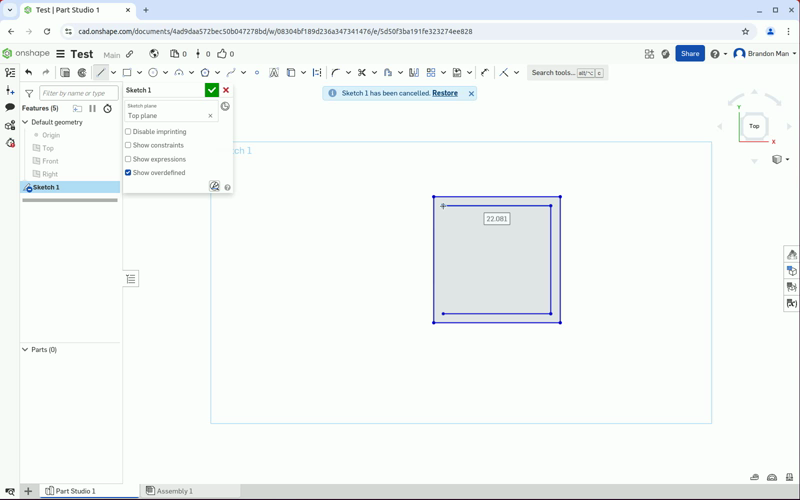
mouse_move(443, 313)
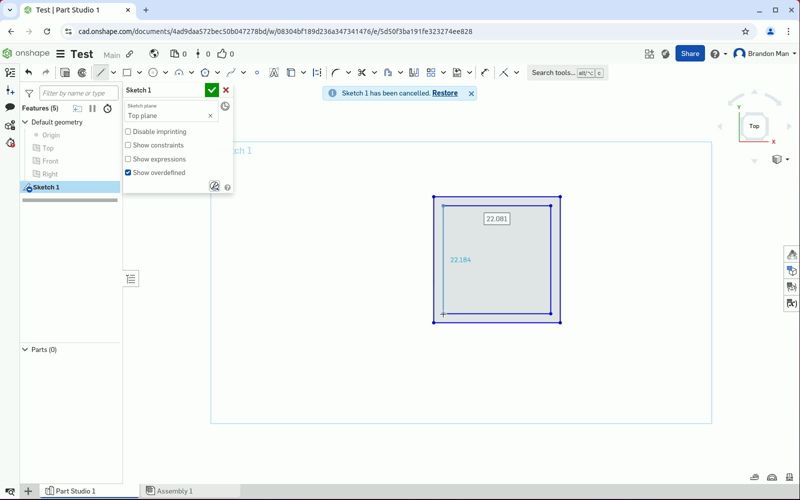
key_up(shift)
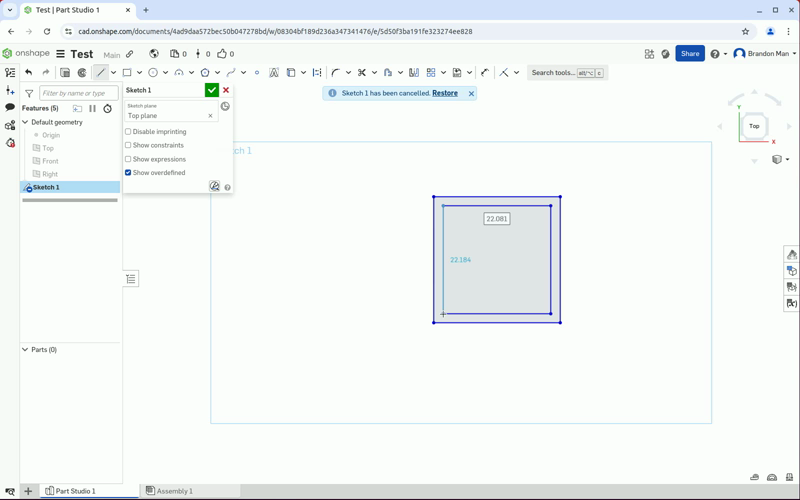
click(443, 313)
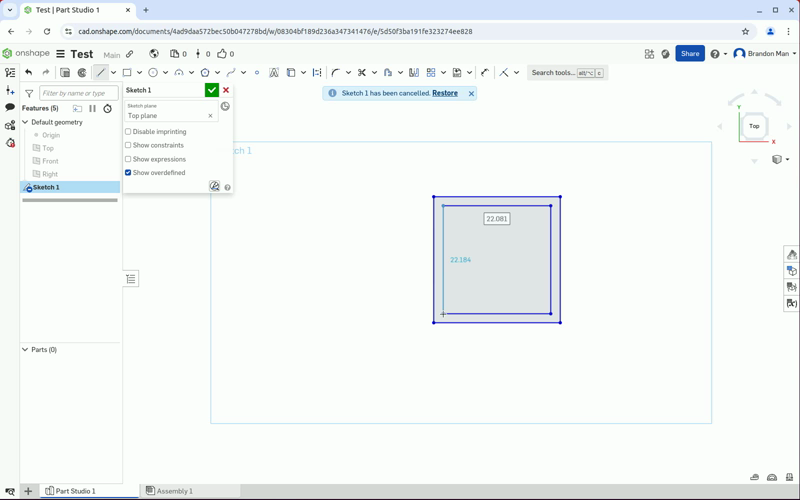
key(esc)
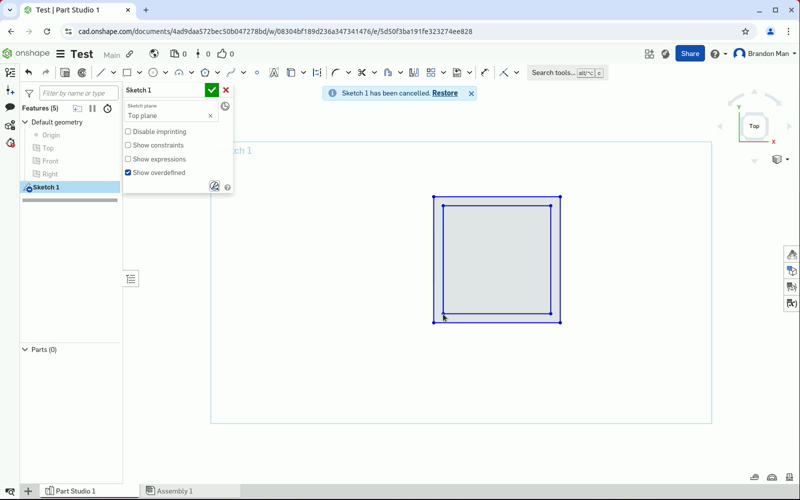
mouse_move(536, 317)
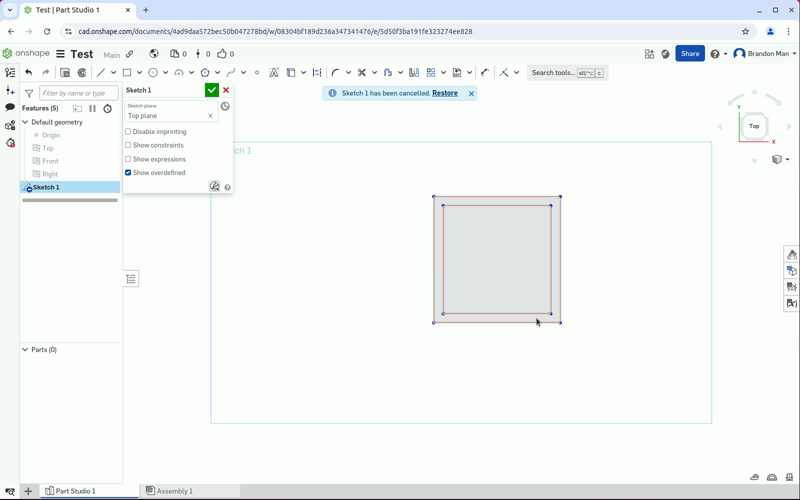
click(536, 317)
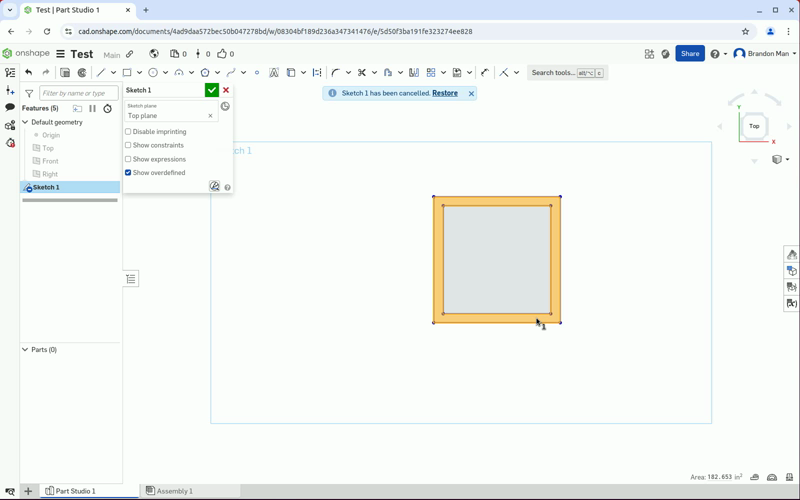
mouse_move(73, 352)
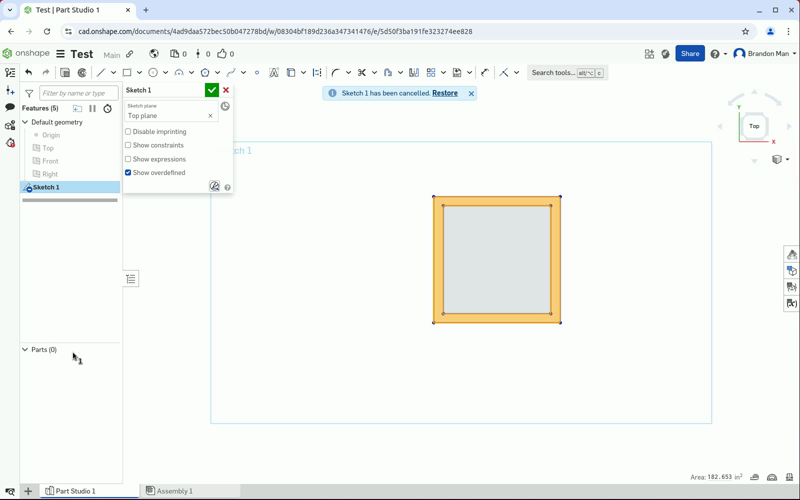
key(shift+y)
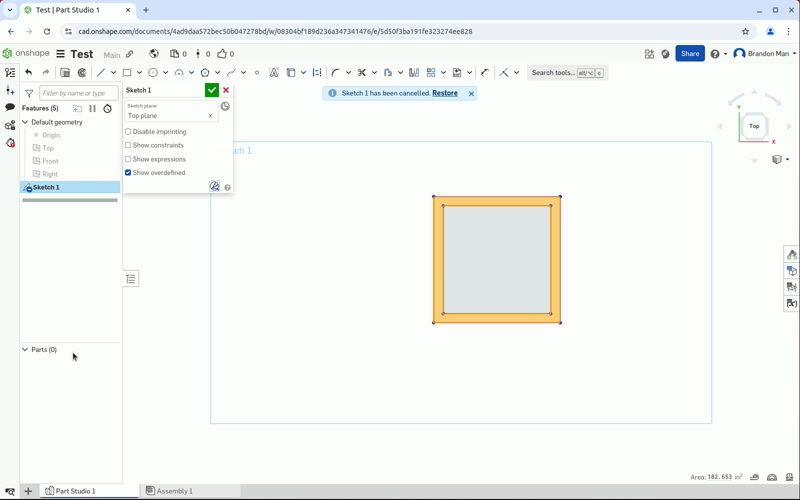
key(shift+e)
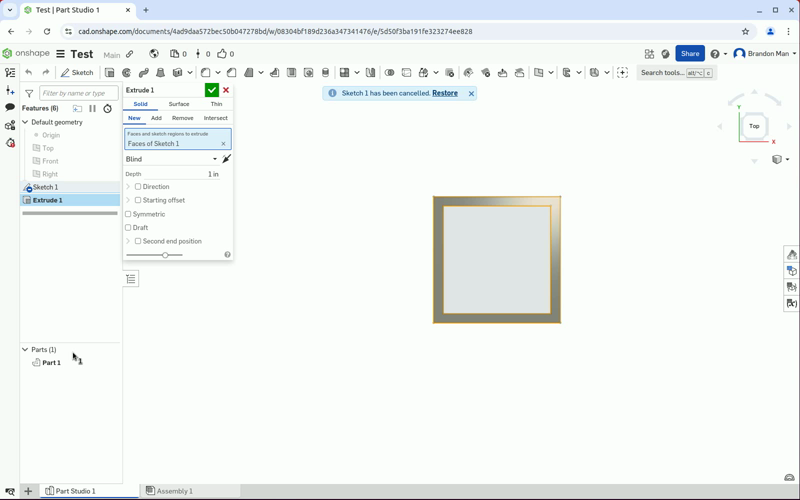
mouse_move(143, 106)
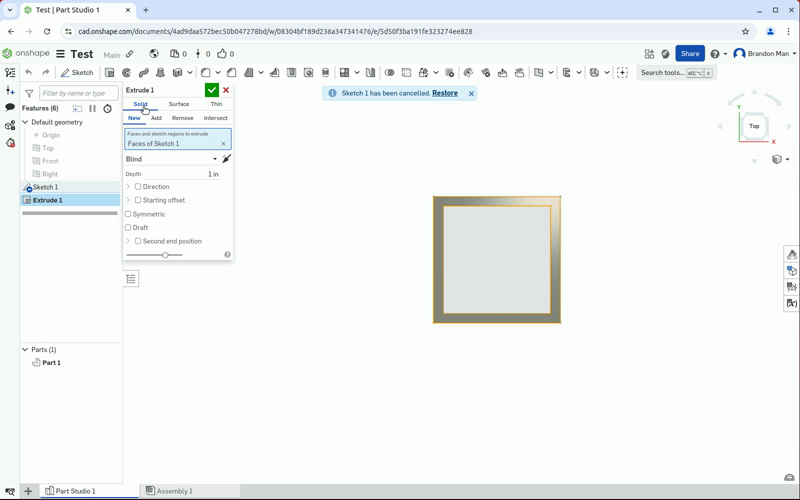
click(143, 106)
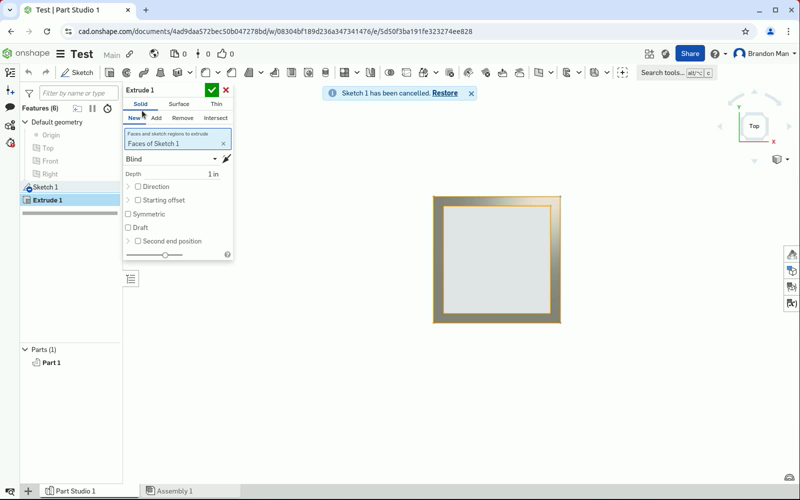
mouse_move(137, 120)
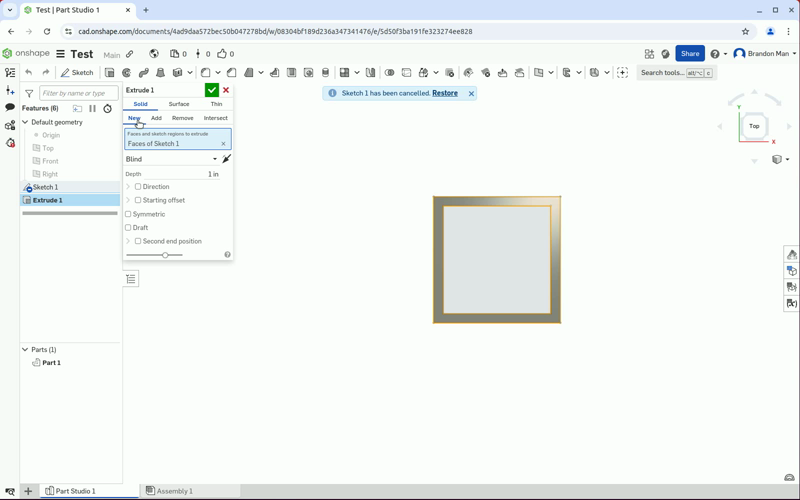
click(137, 120)
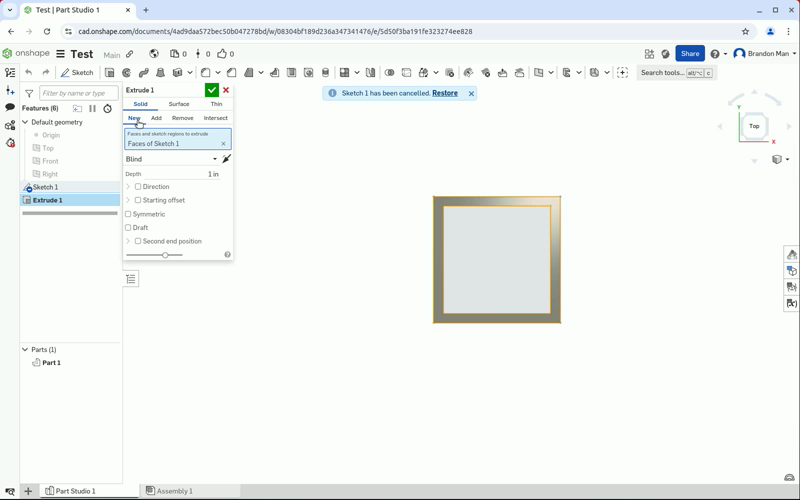
key(tab, 4)
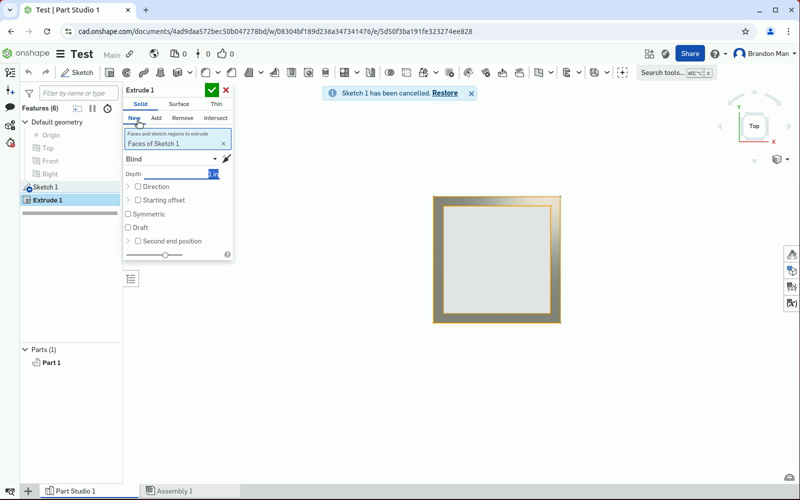
text(23.108)
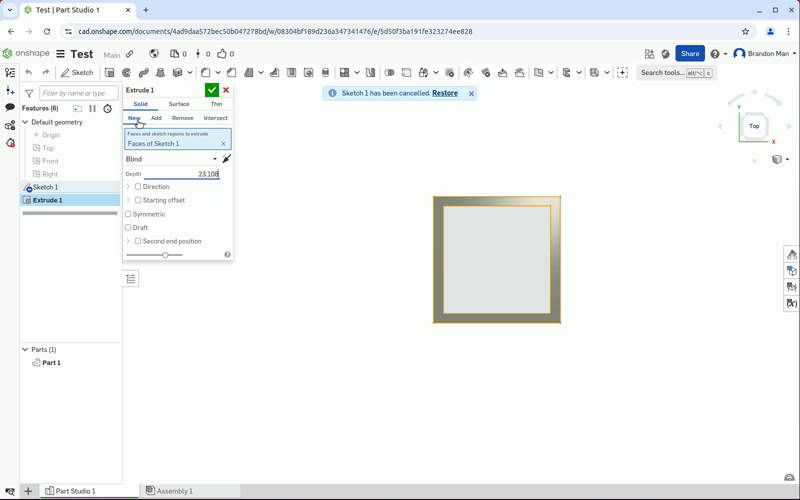
key(enter)
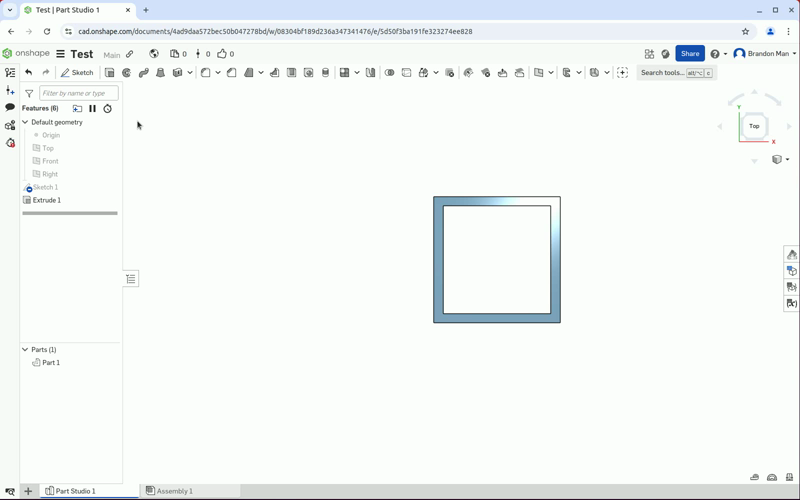
key(shift+h)
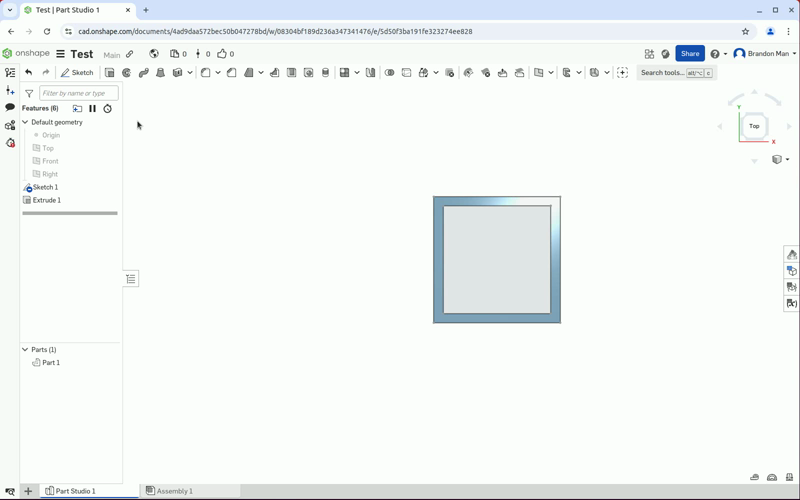
key(shift+h)
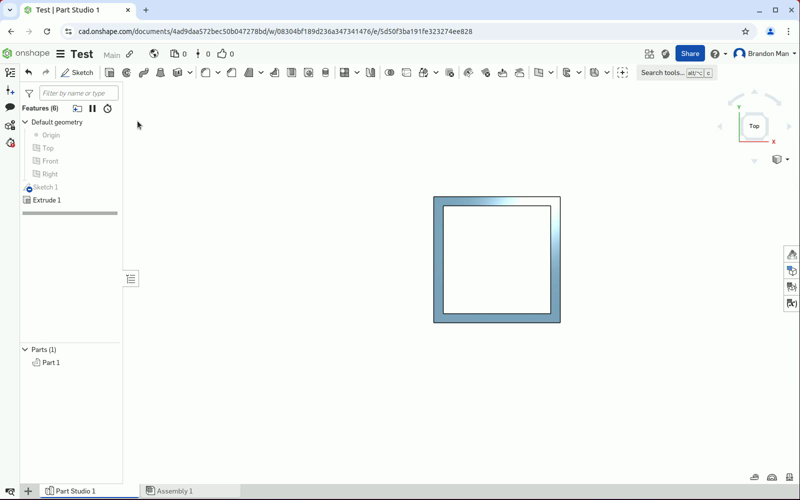
mouse_move(73, 189)
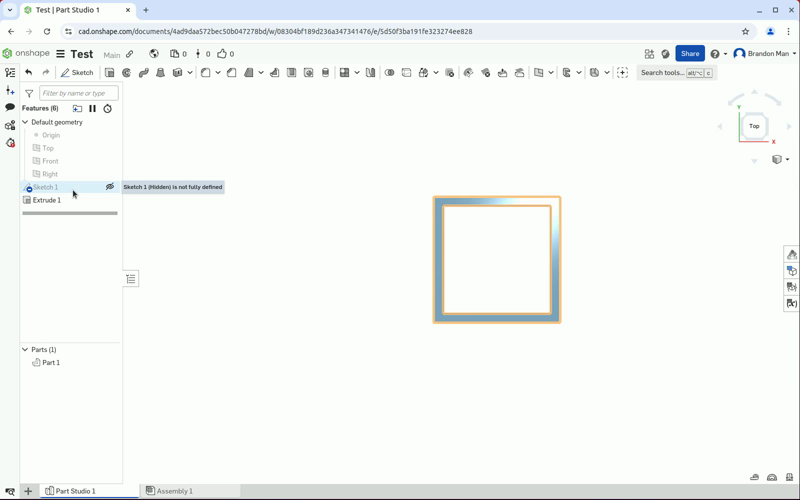
click(73, 189)
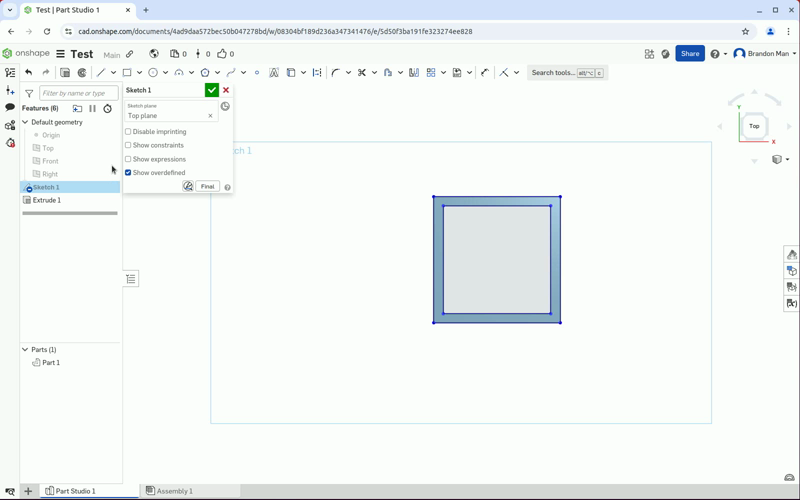
mouse_move(229, 92)
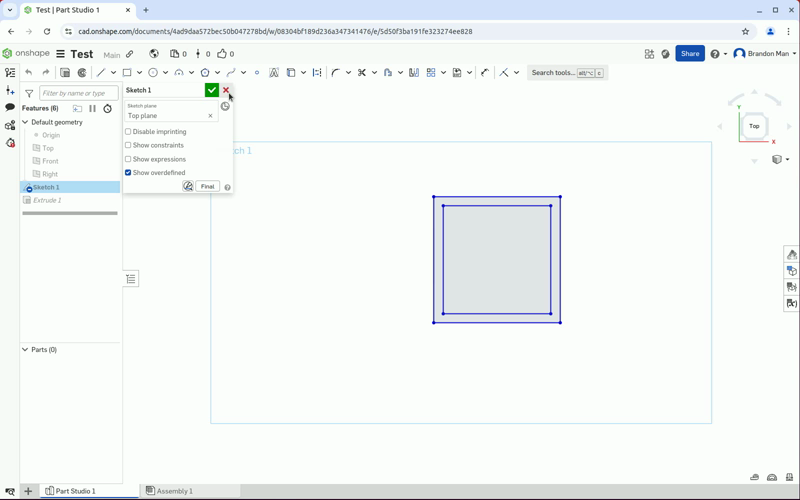
click(229, 92)
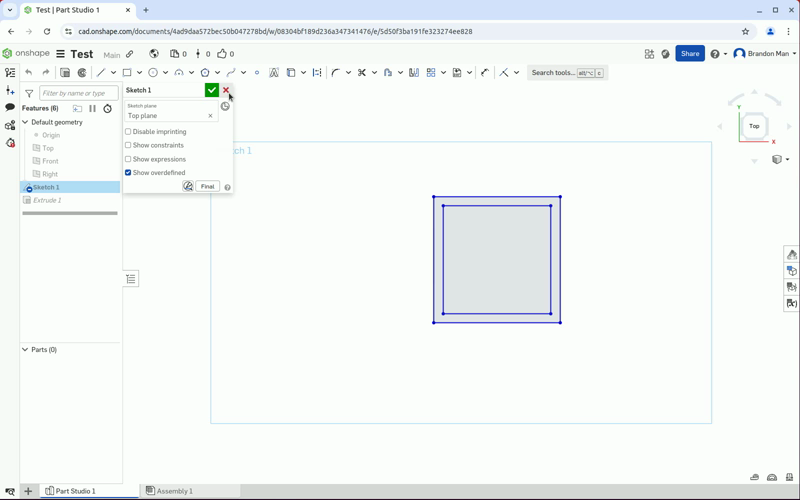
key(shift+s)
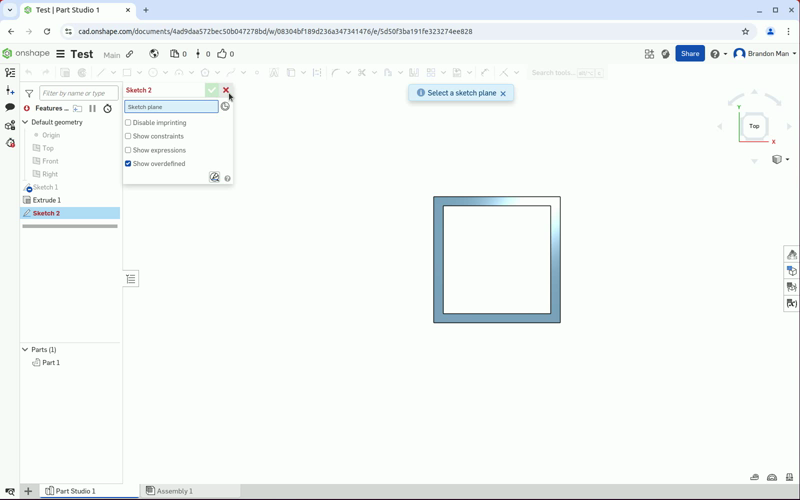
mouse_move(73, 150)
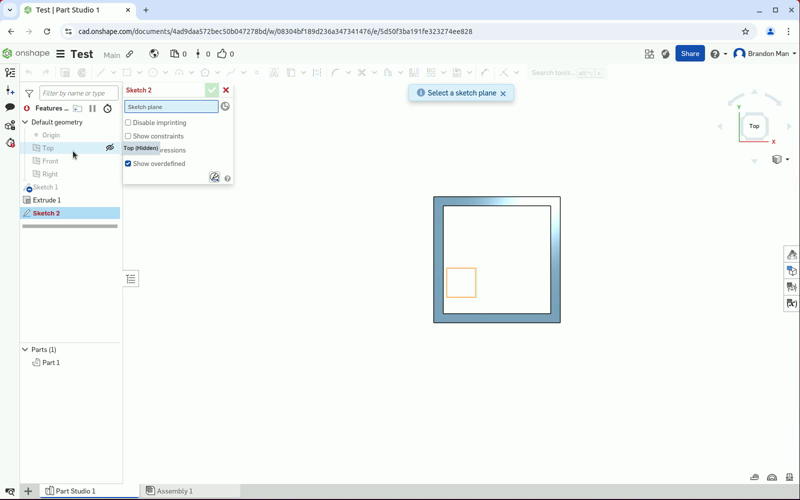
click(73, 150)
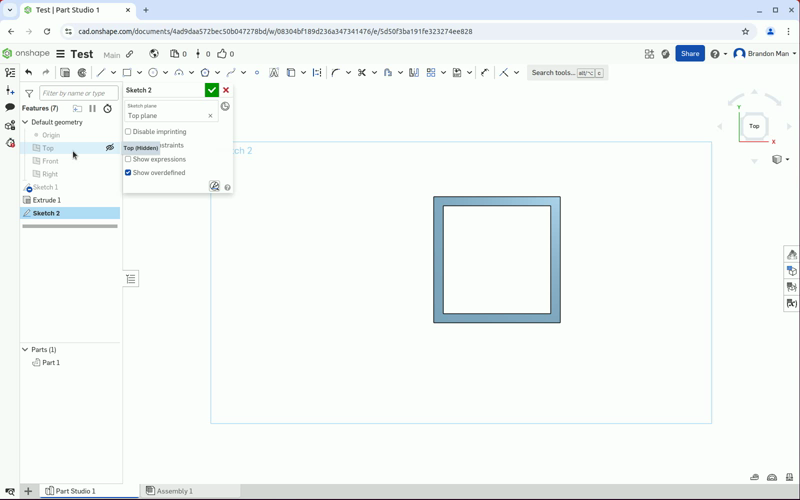
mouse_move(73, 352)
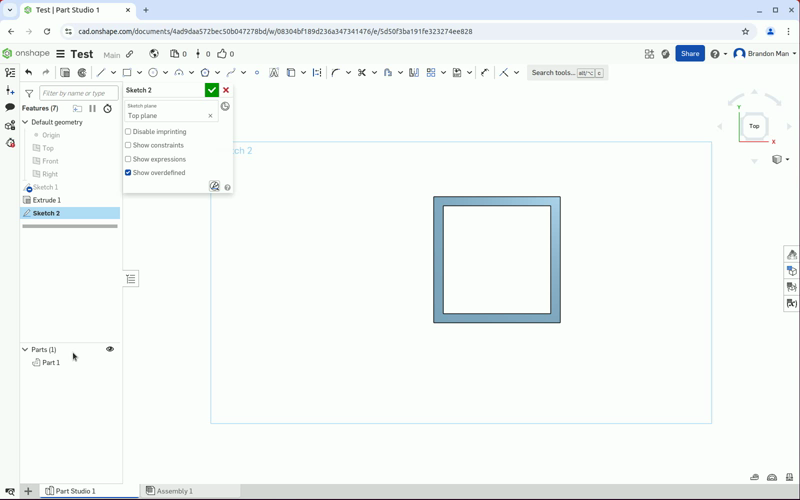
key(y)
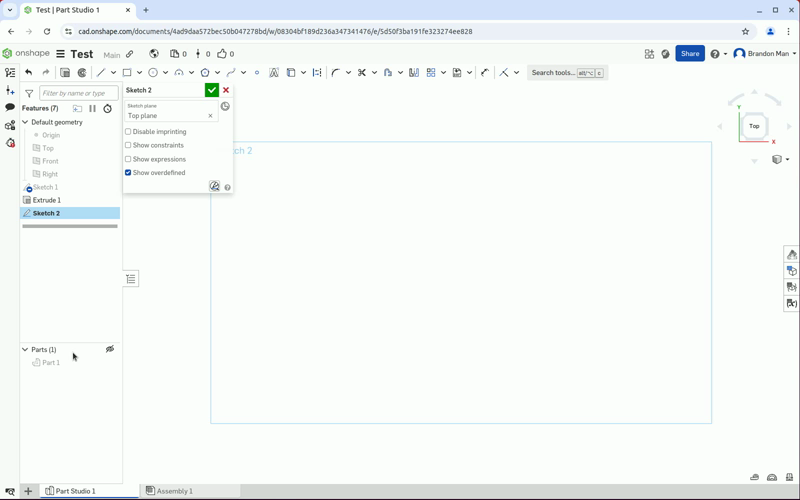
key(l)
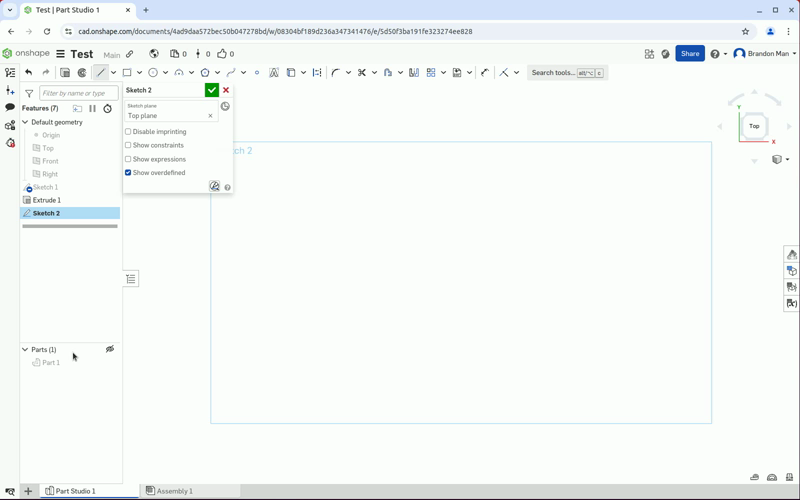
key_down(shift)
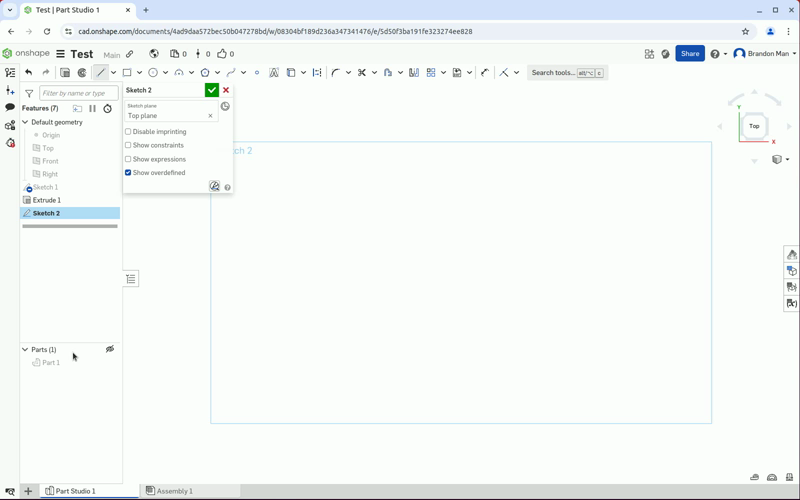
mouse_move(443, 313)
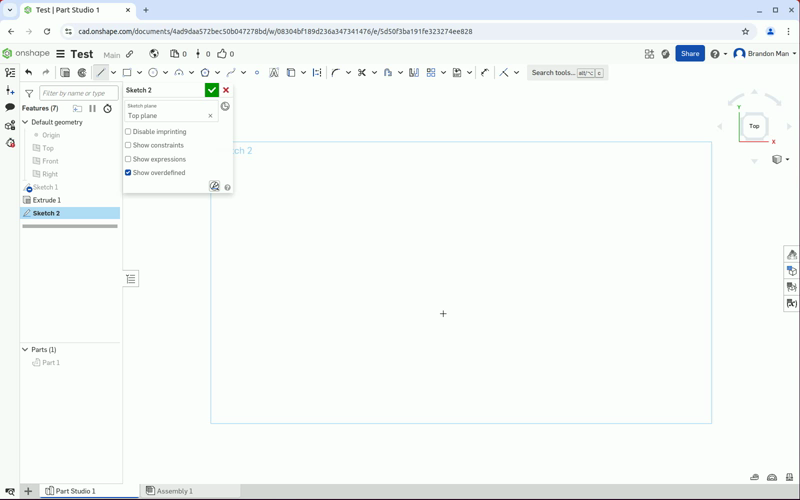
click(443, 313)
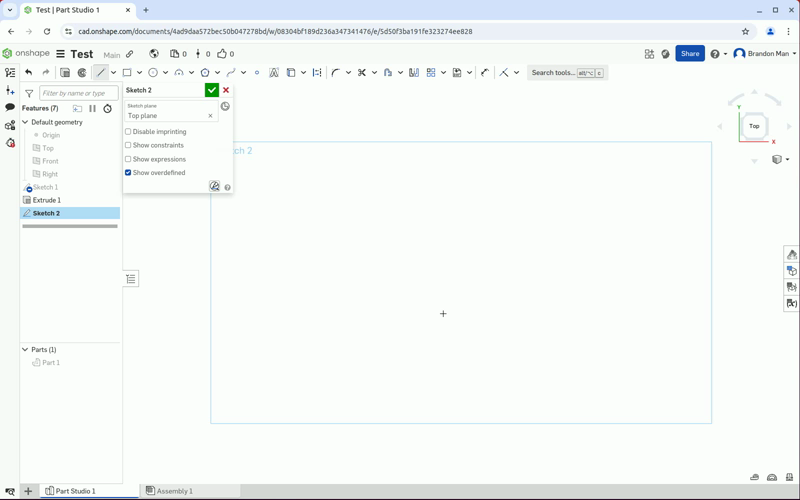
key_up(shift)
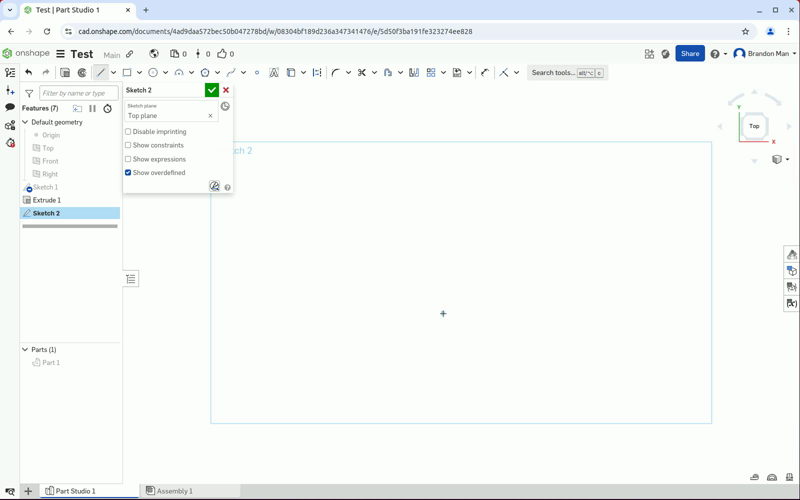
key_down(shift)
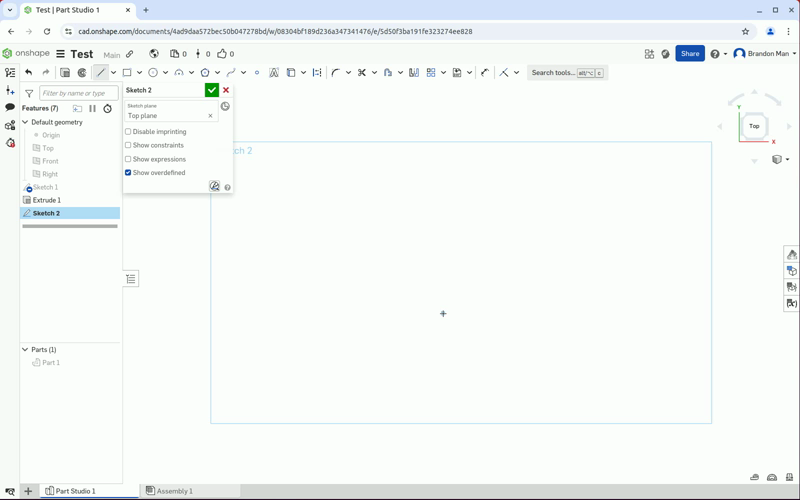
mouse_move(551, 313)
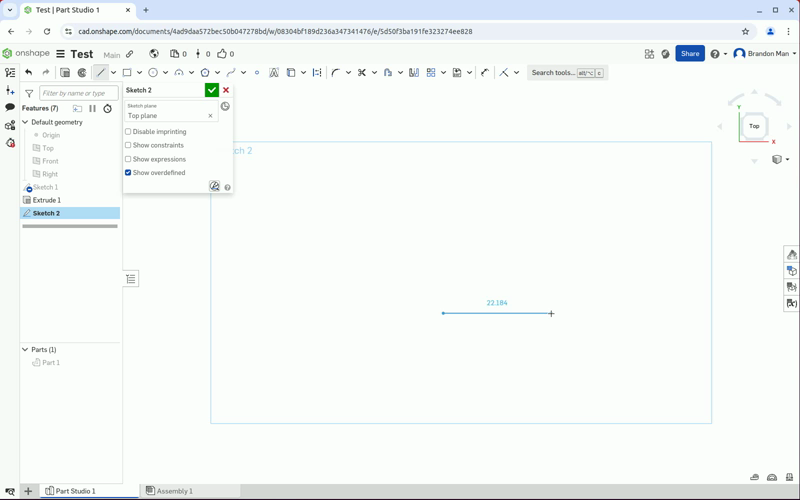
click(551, 313)
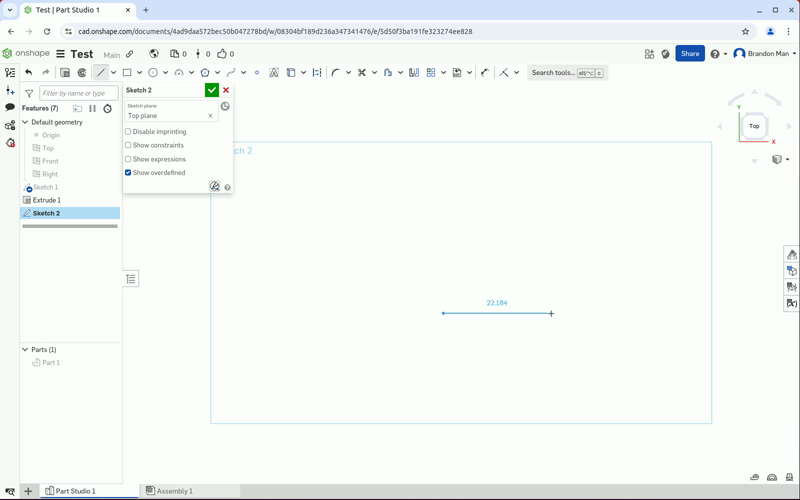
key_up(shift)
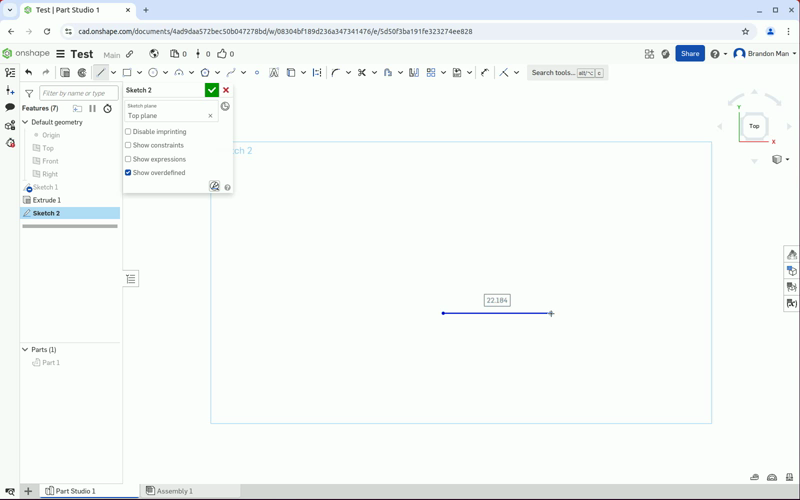
key_down(shift)
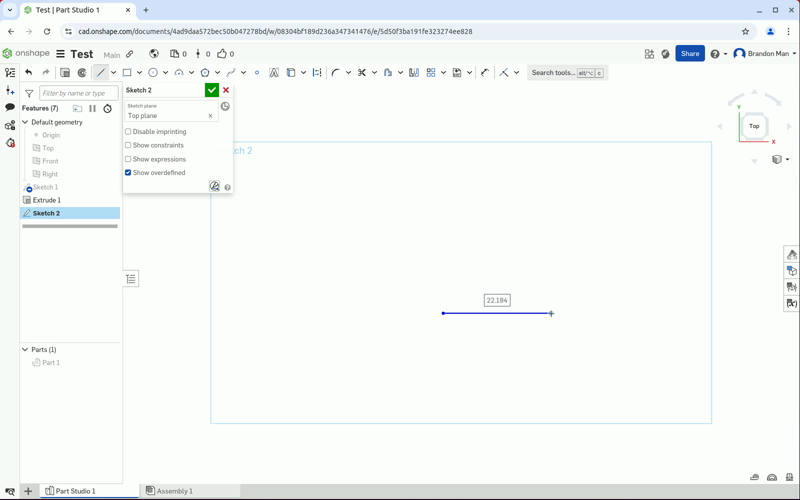
mouse_move(551, 205)
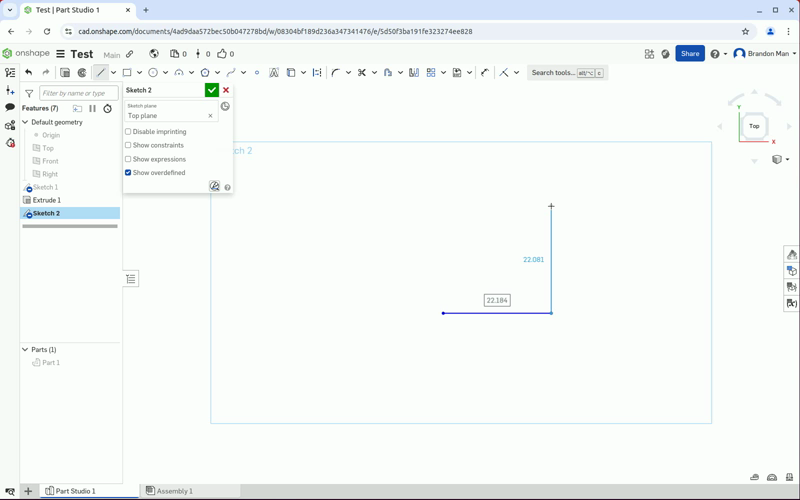
click(551, 205)
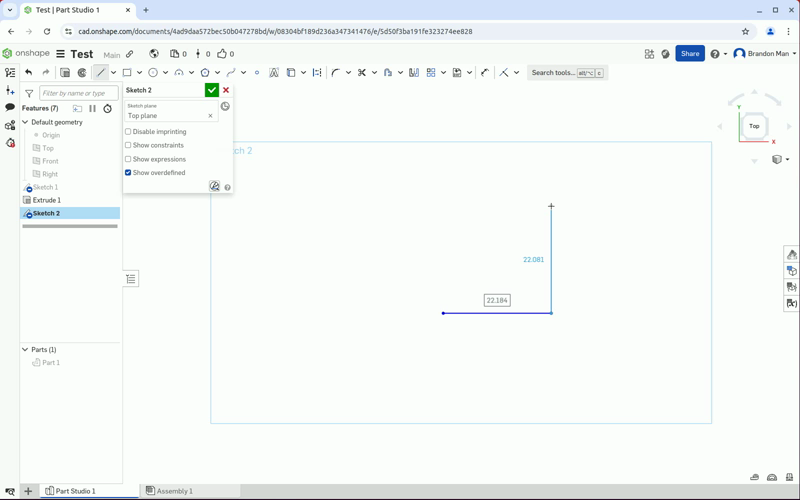
key_up(shift)
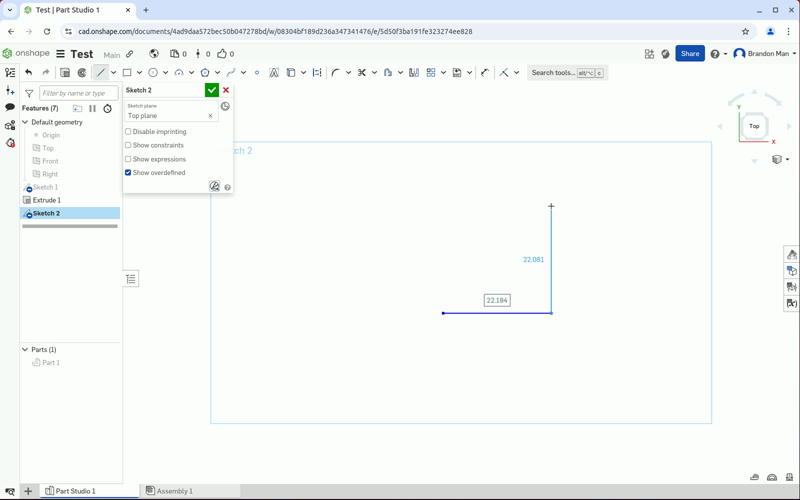
key_down(shift)
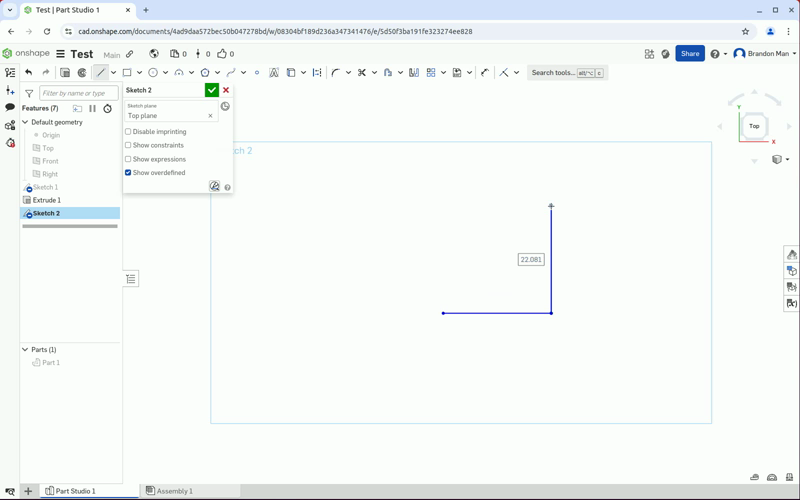
mouse_move(443, 205)
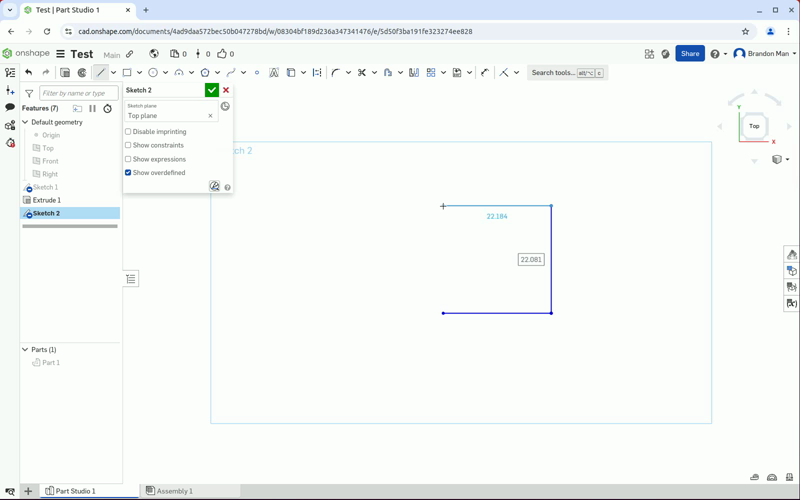
click(443, 205)
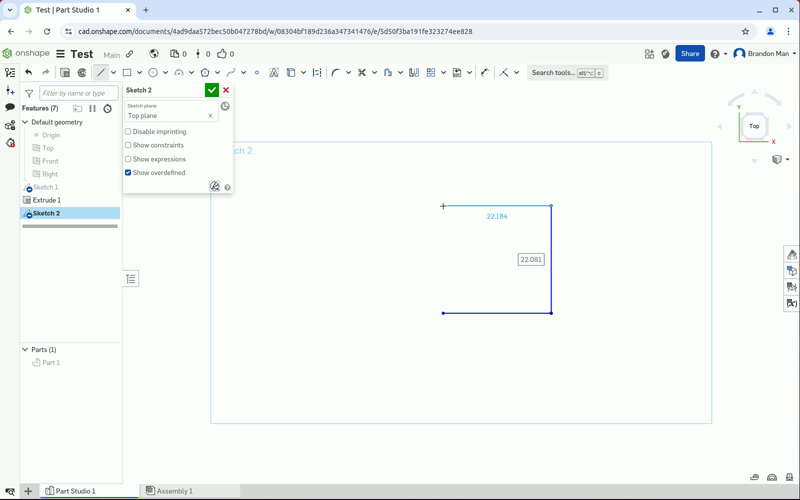
key_up(shift)
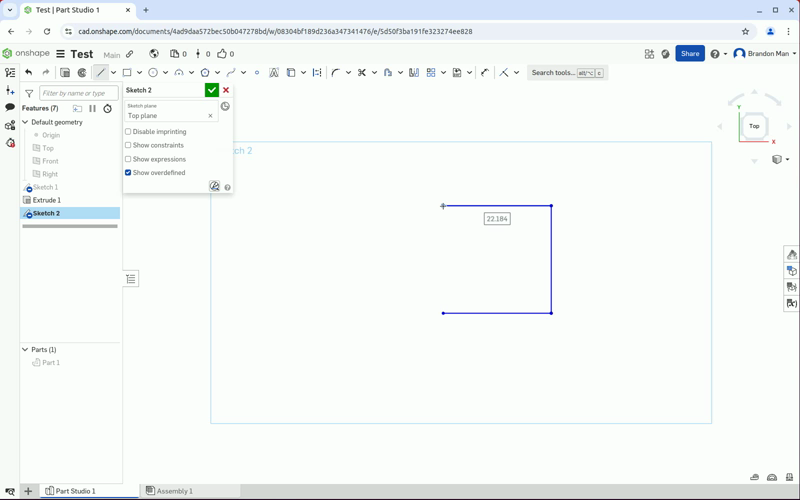
key_down(shift)
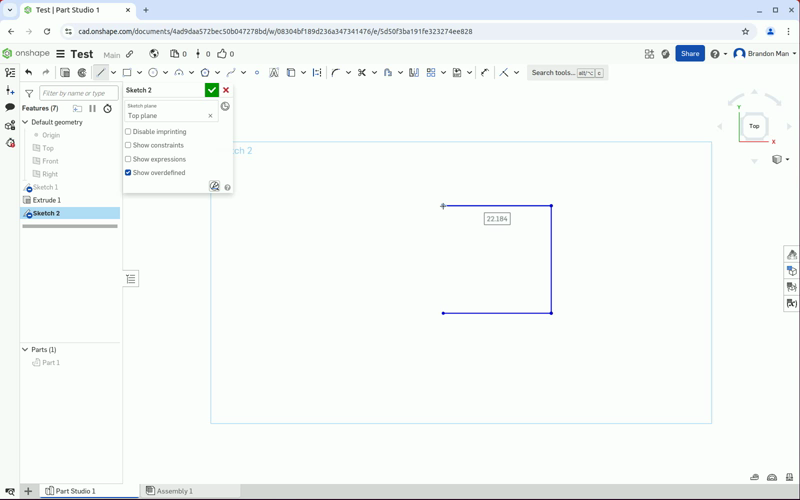
mouse_move(443, 313)
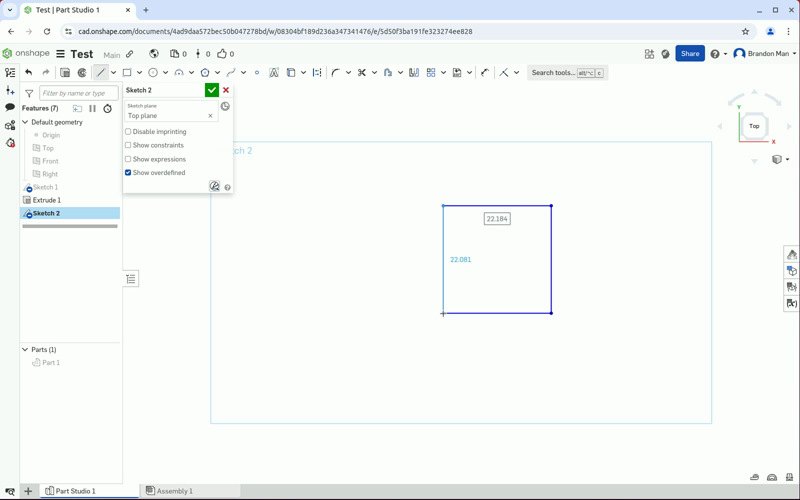
key_up(shift)
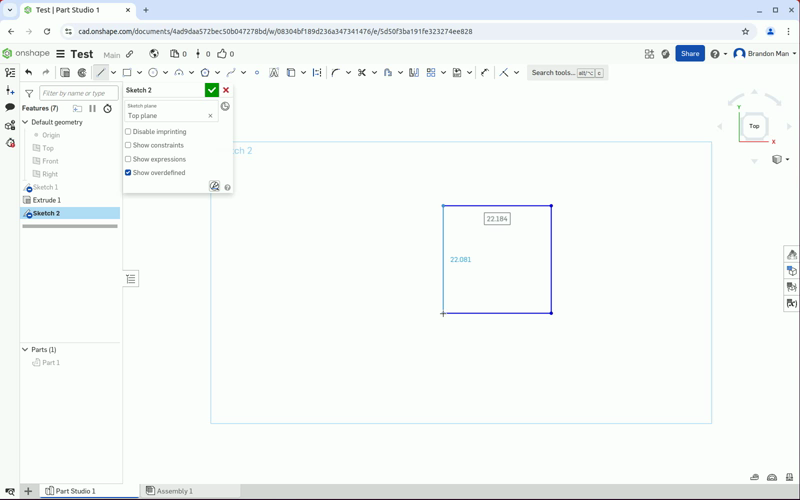
click(443, 313)
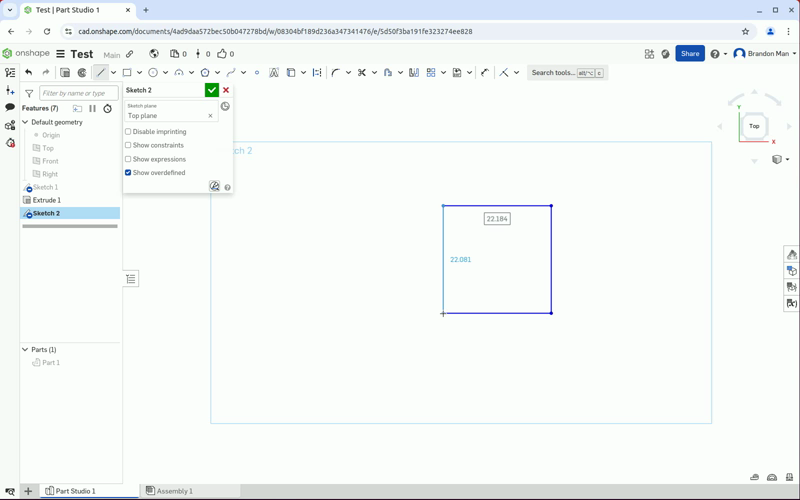
key(esc)
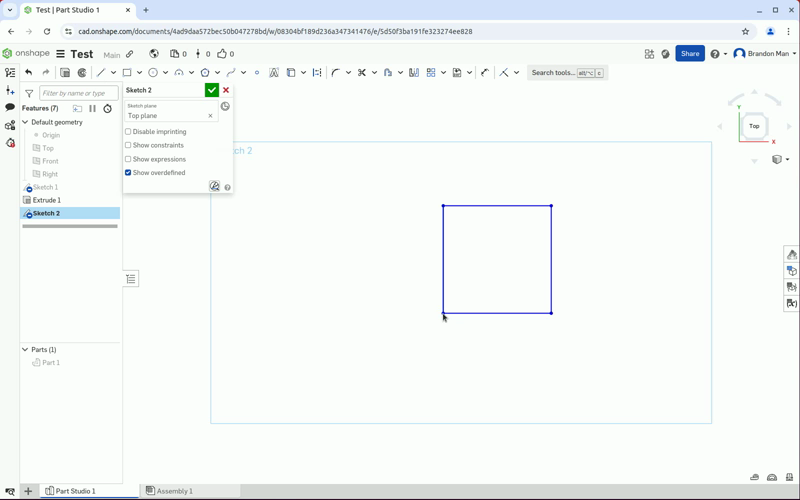
mouse_move(538, 215)
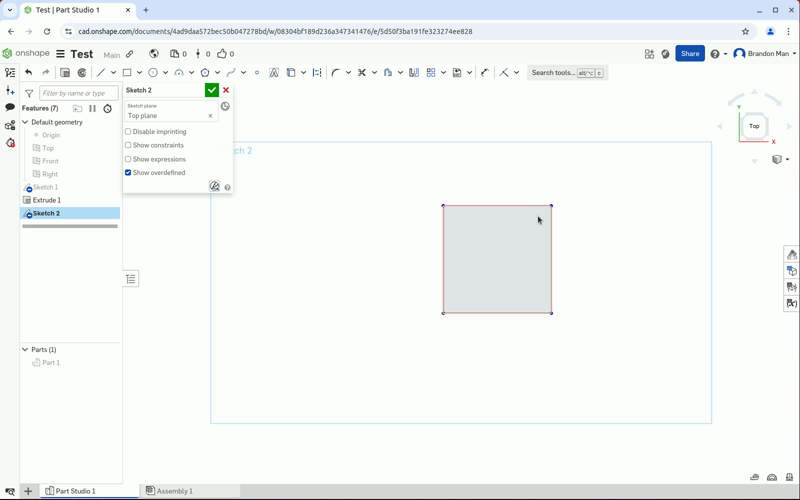
click(538, 215)
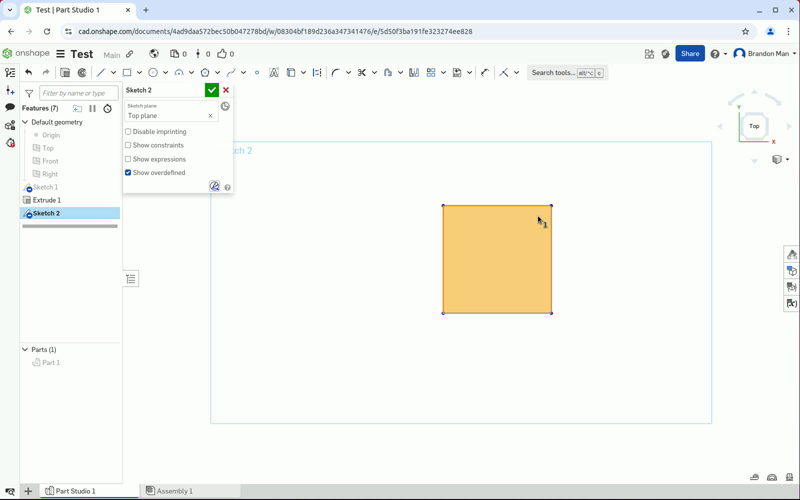
mouse_move(73, 352)
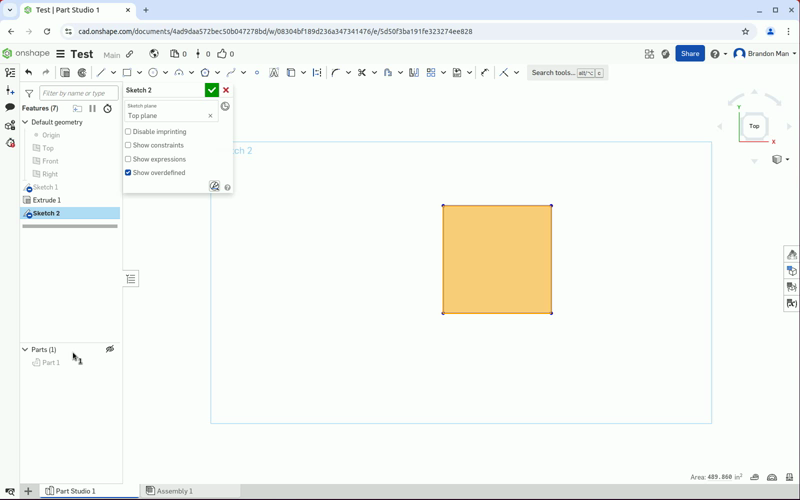
key(shift+y)
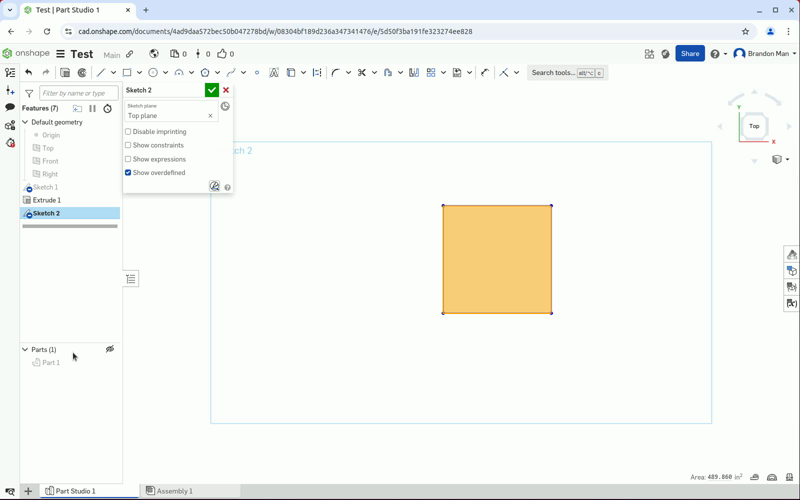
key(shift+e)
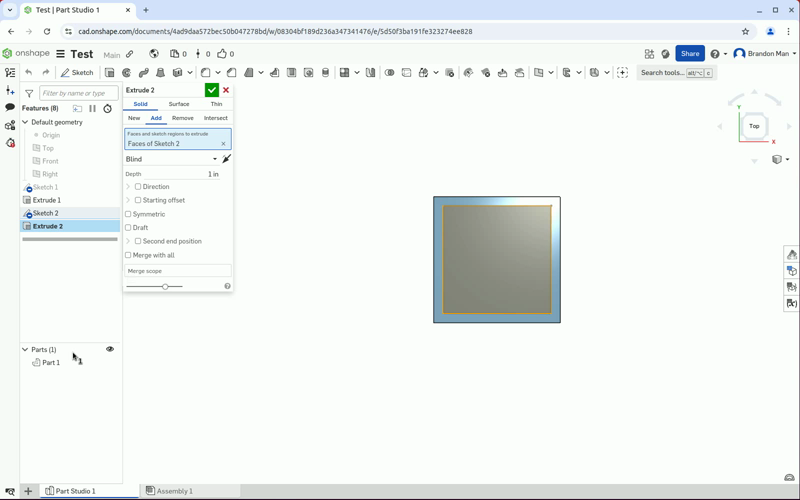
mouse_move(143, 106)
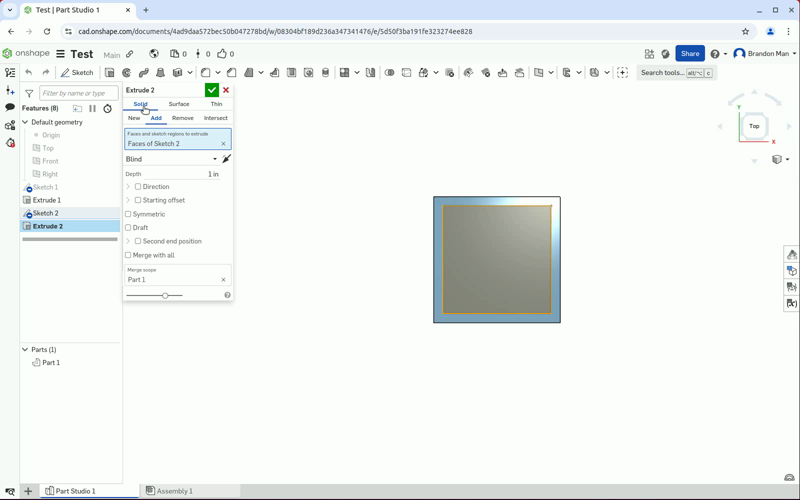
click(143, 106)
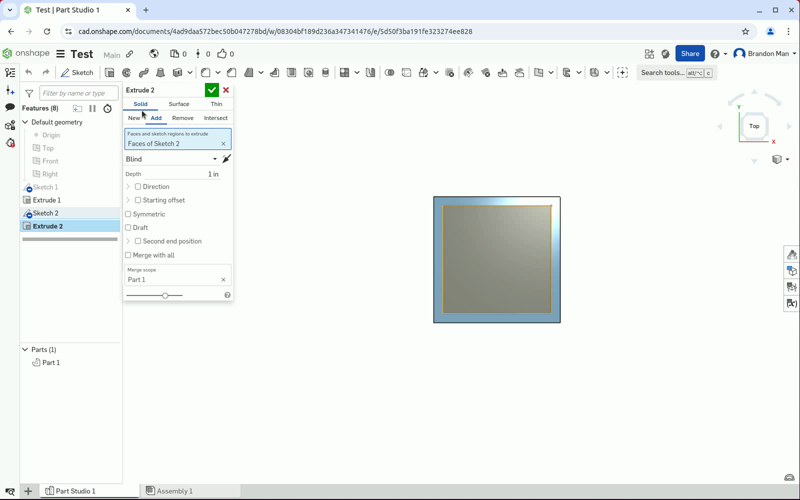
mouse_move(137, 120)
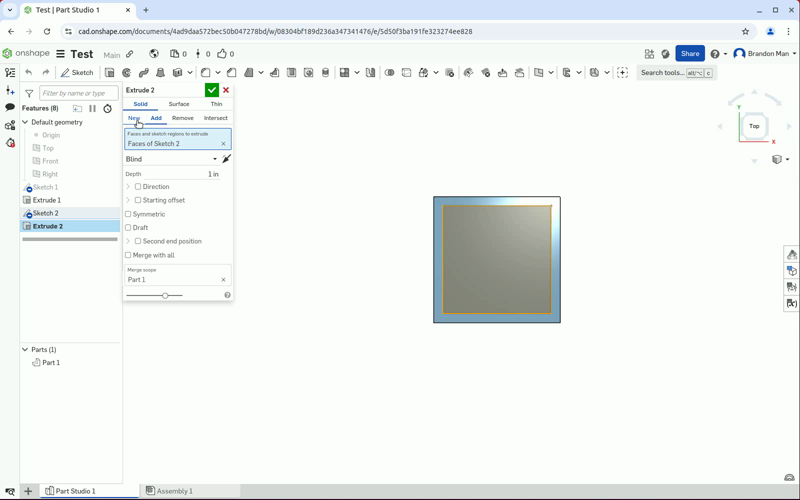
click(137, 120)
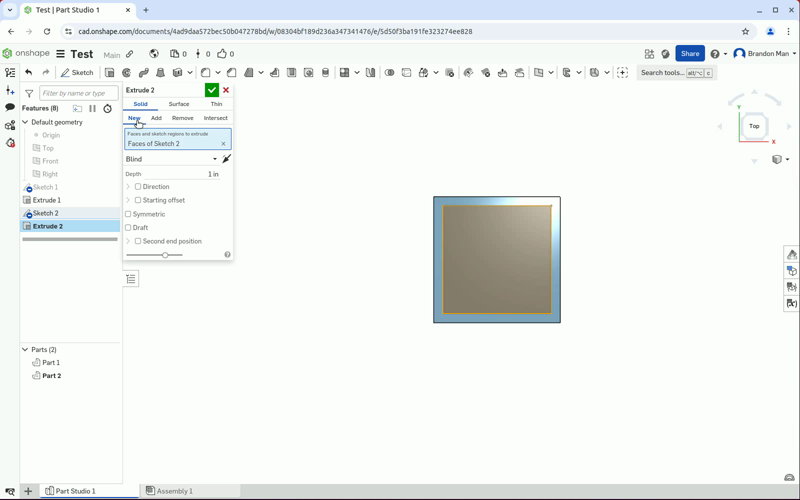
key(tab, 4)
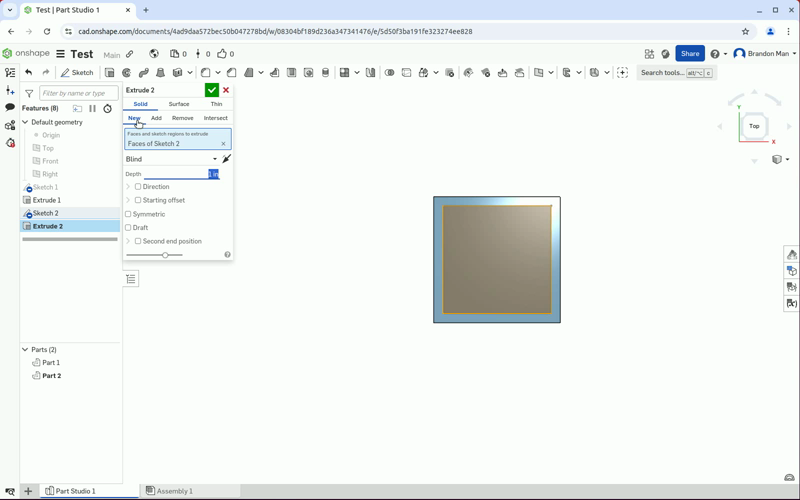
text(1.926)
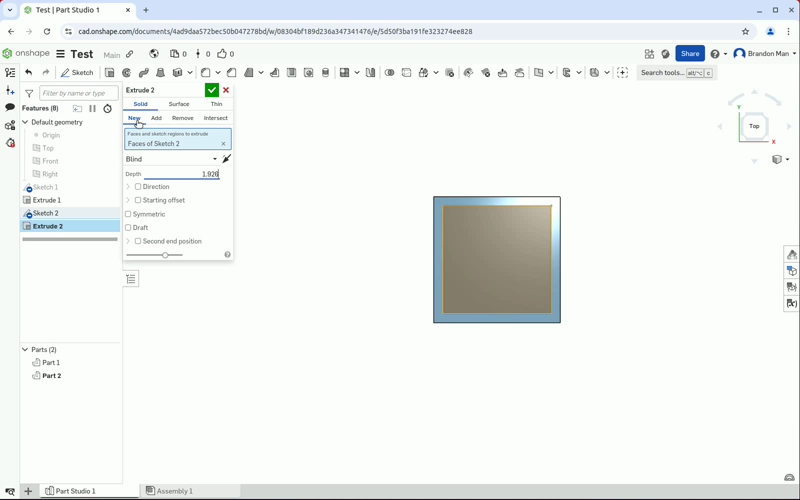
key(enter)
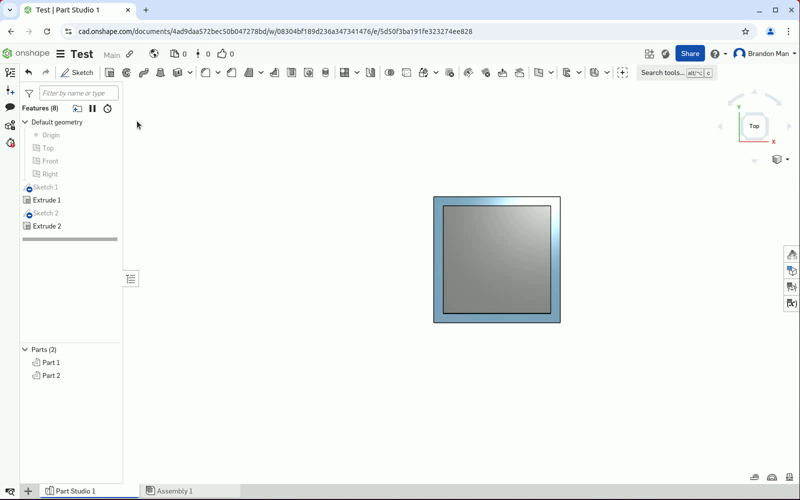
key(shift+h)
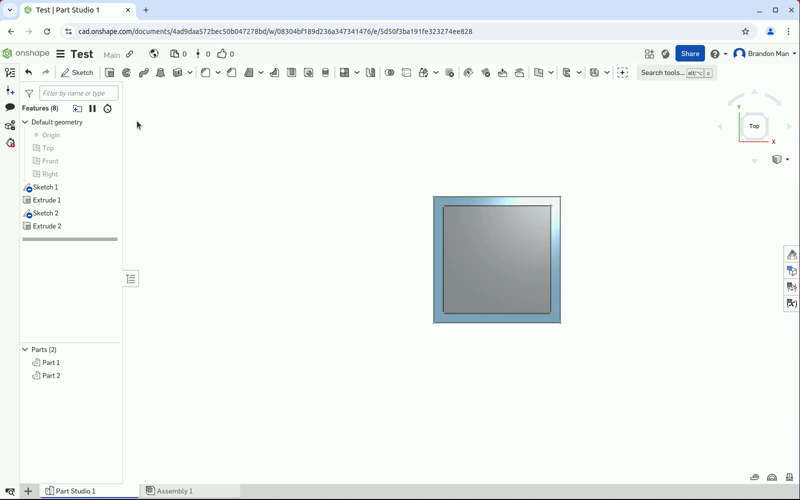
key(shift+h)
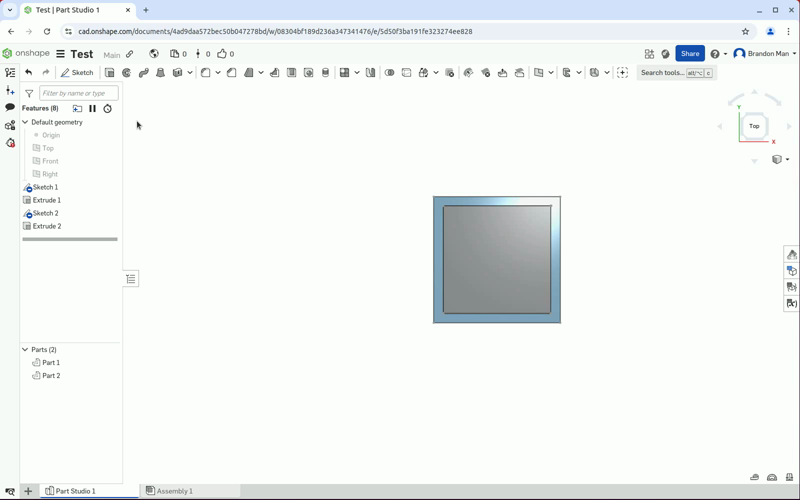
key(shift+7)
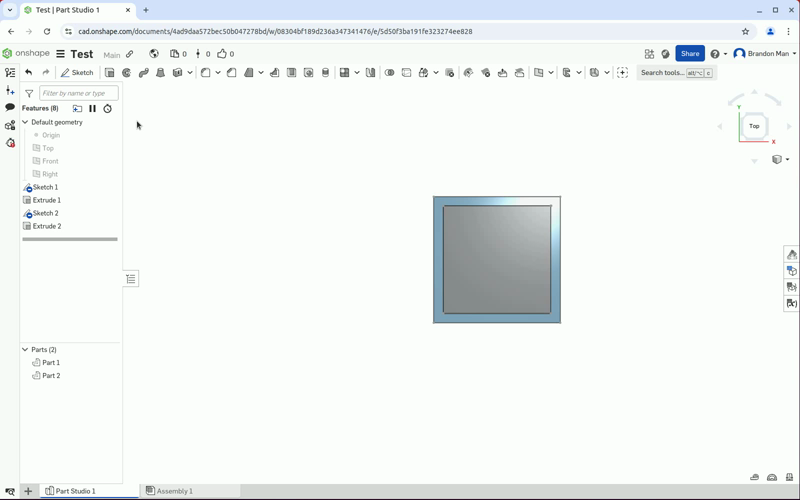
key(up, 3)
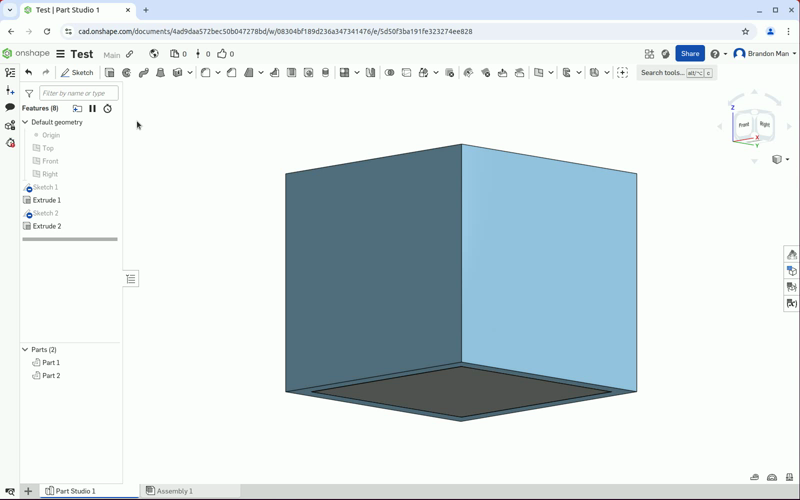
key(left, 3)
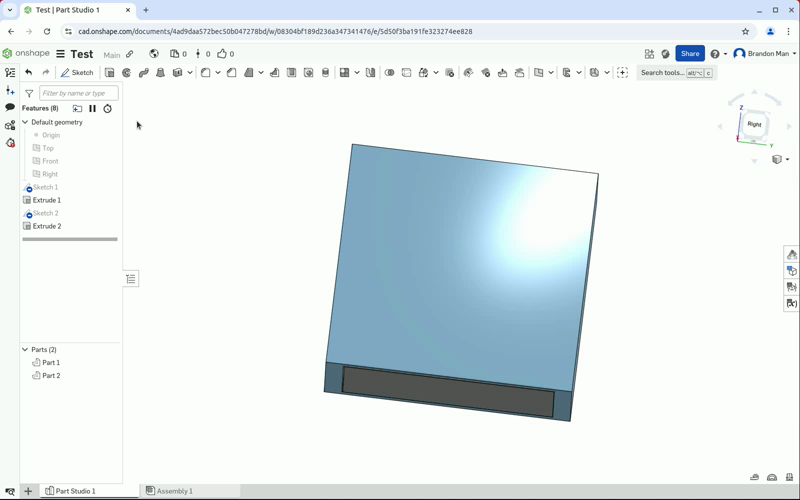
key(right, 3)
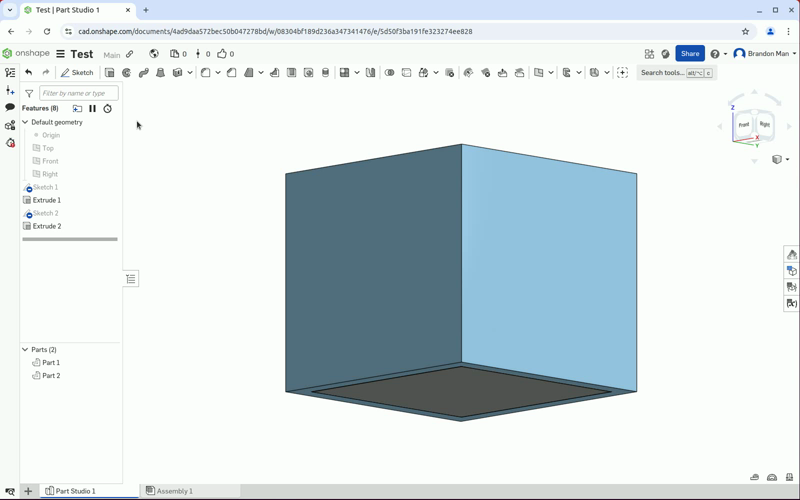
key(down, 3)
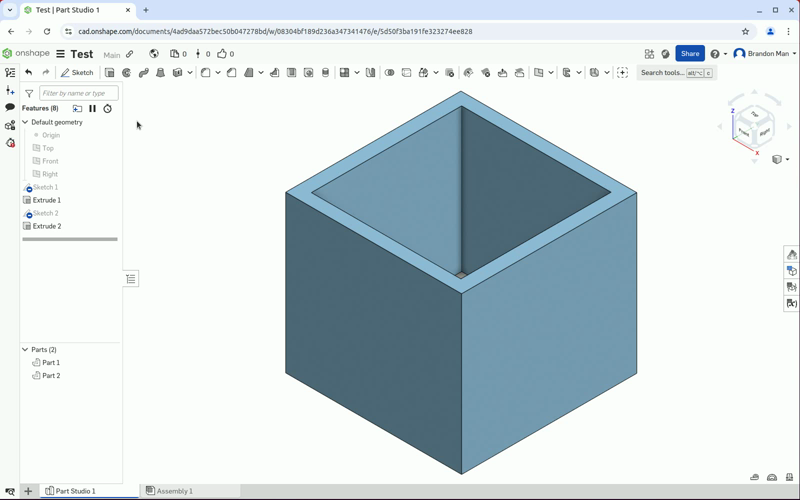
mouse_move(73, 189)
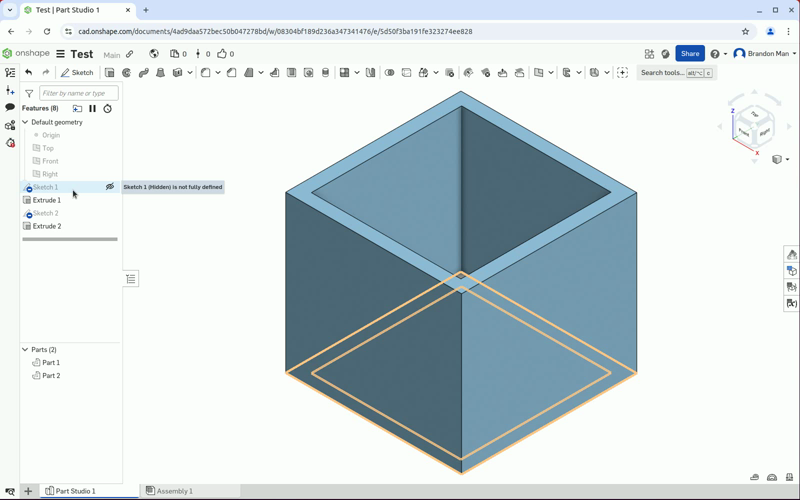
click(73, 189)